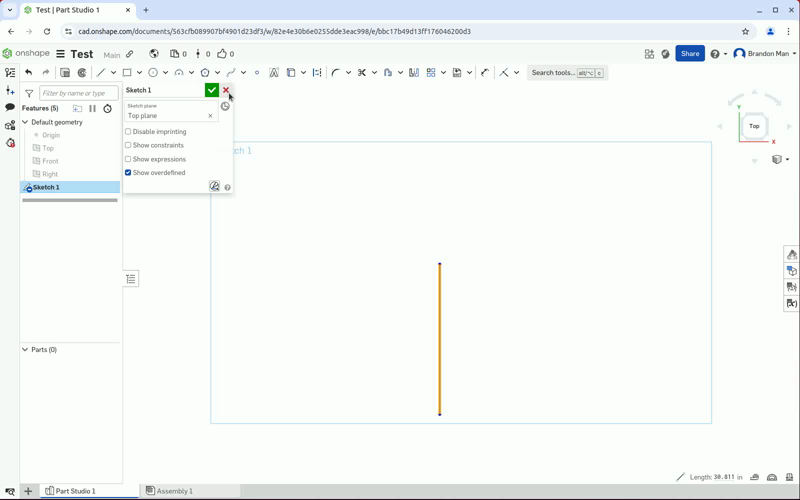
key(shift+h)
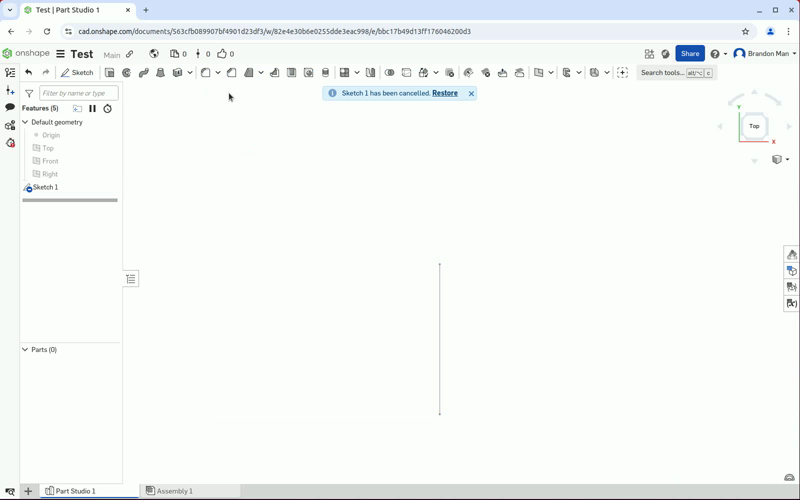
key(shift+s)
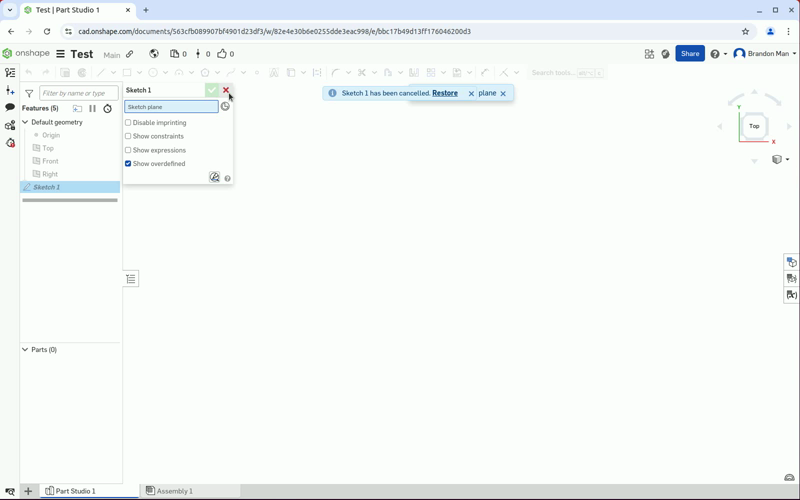
mouse_move(73, 150)
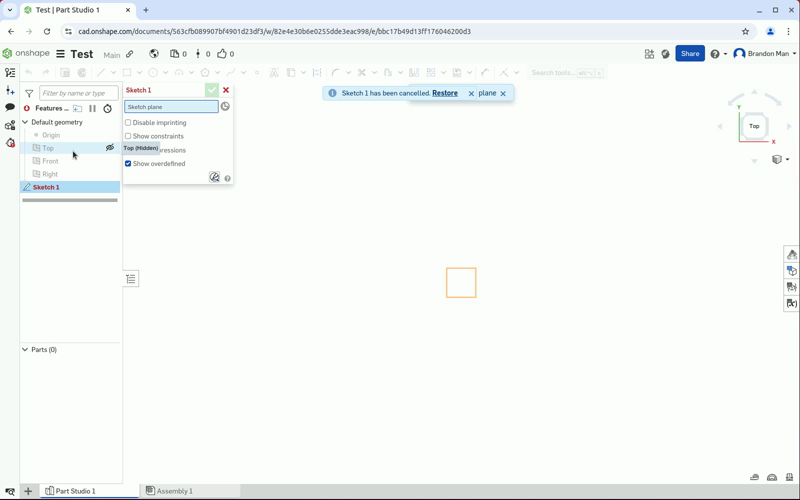
click(73, 150)
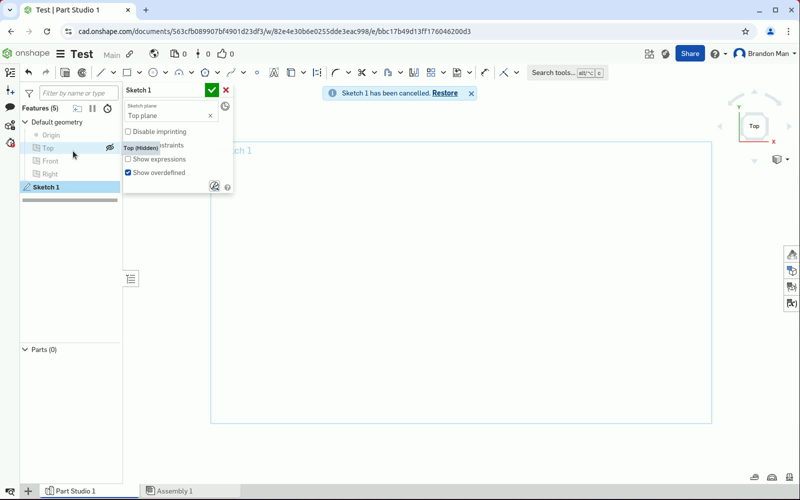
mouse_move(73, 352)
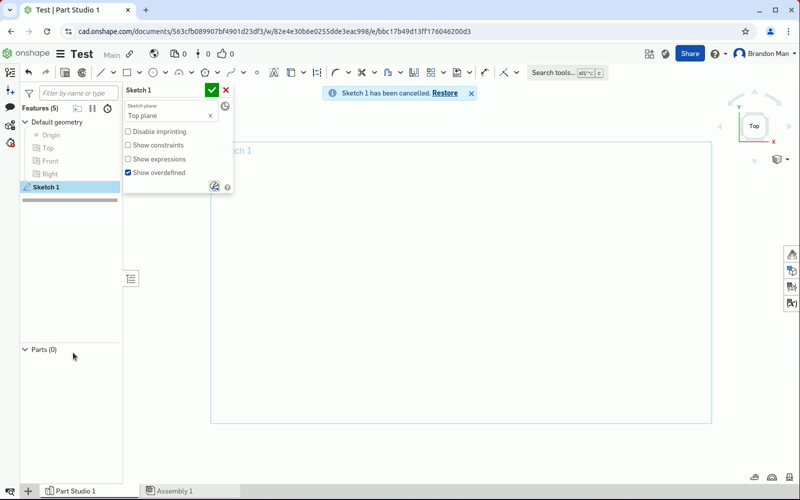
key(y)
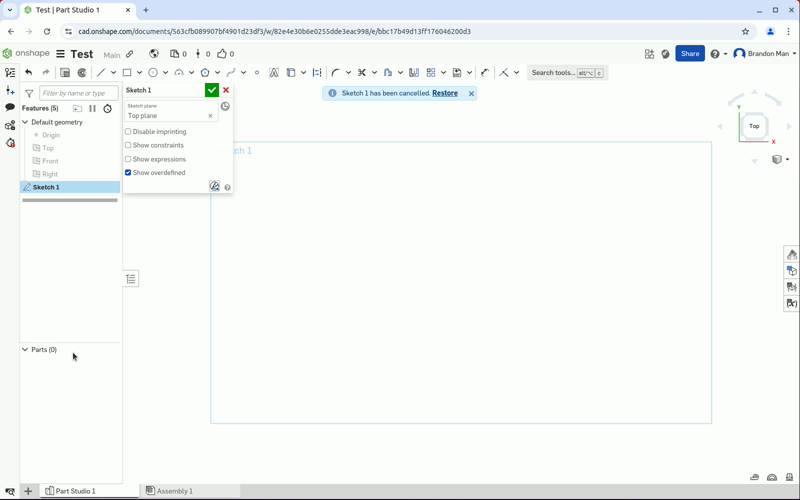
key(c)
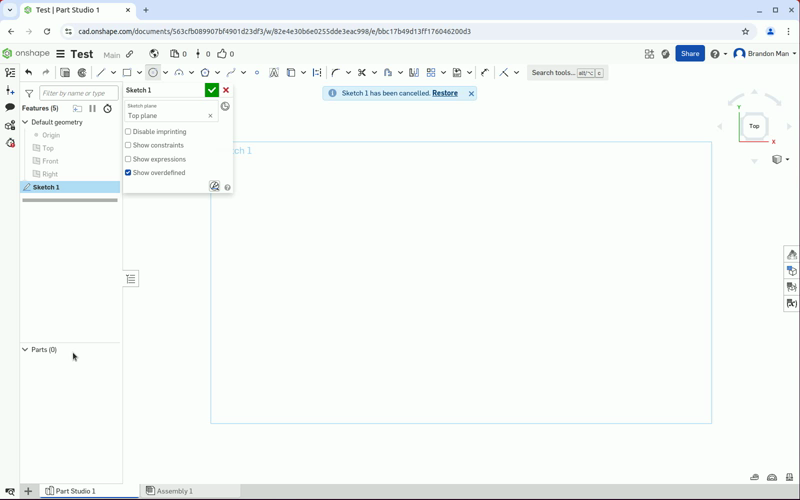
key_down(shift)
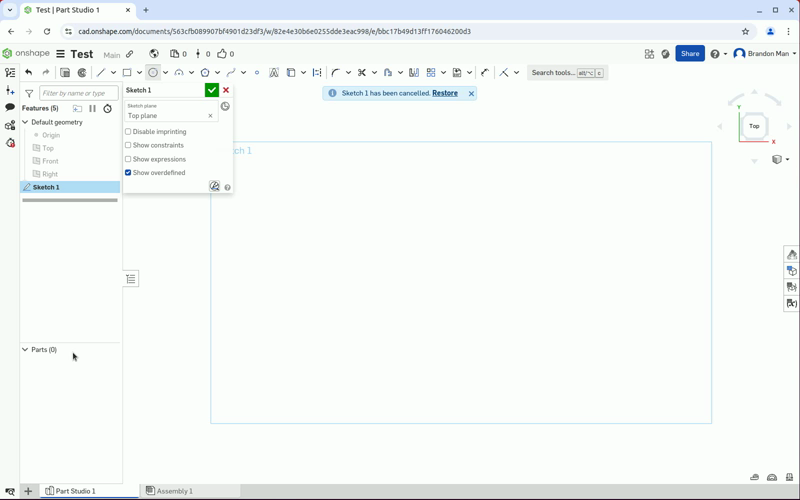
mouse_move(461, 282)
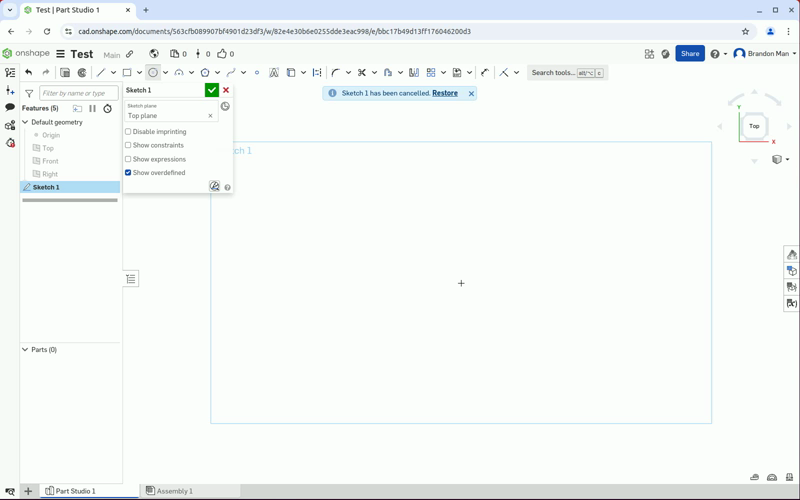
click(461, 282)
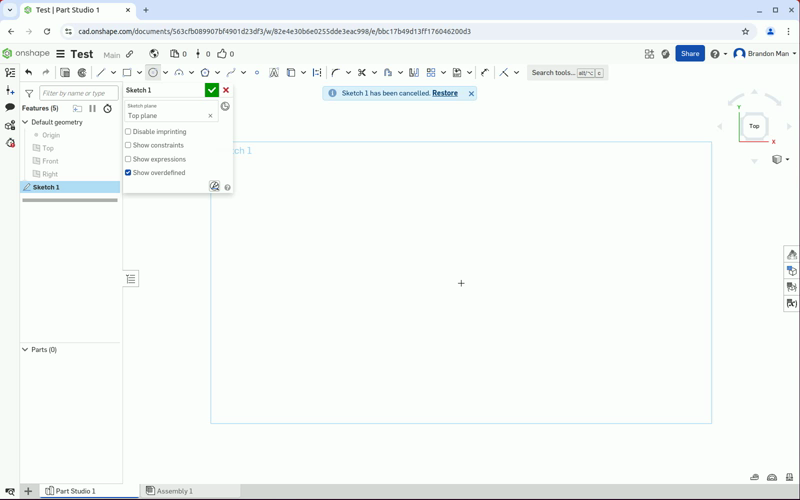
key_up(shift)
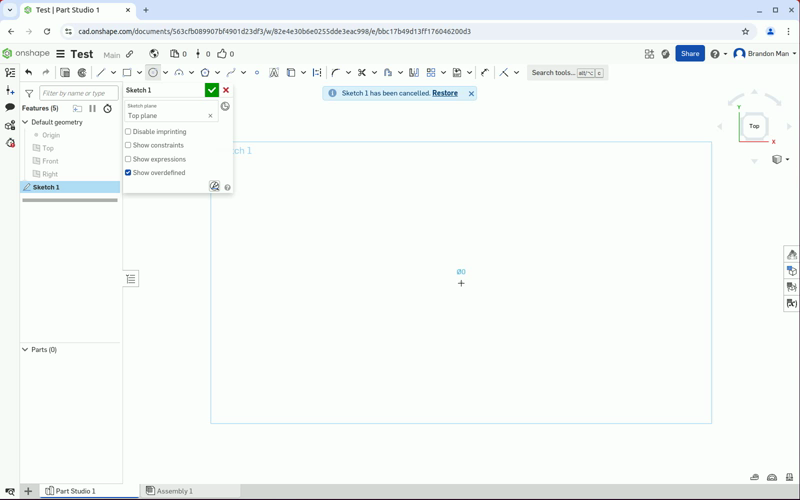
mouse_move(468, 282)
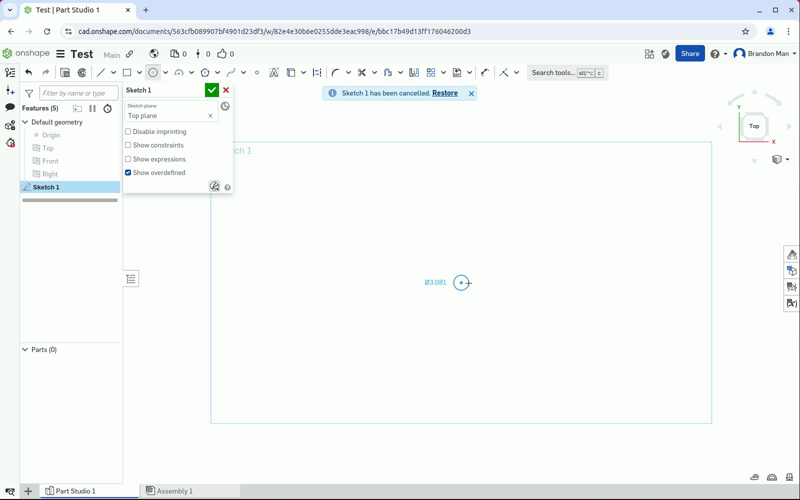
click(468, 282)
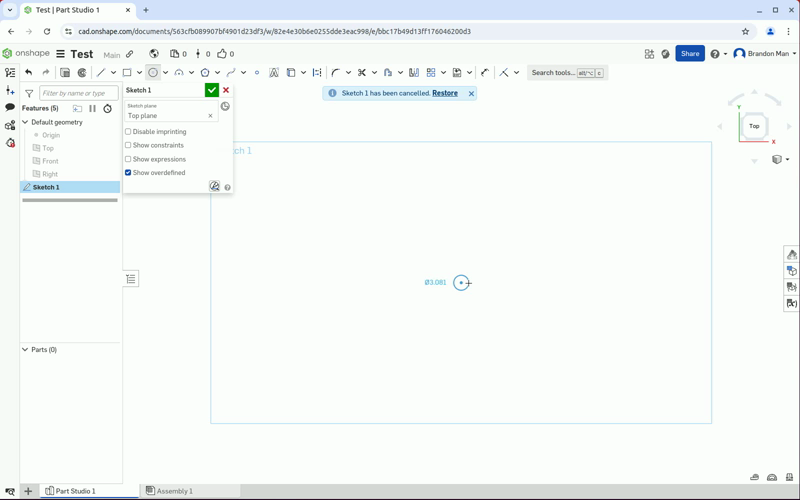
key(esc)
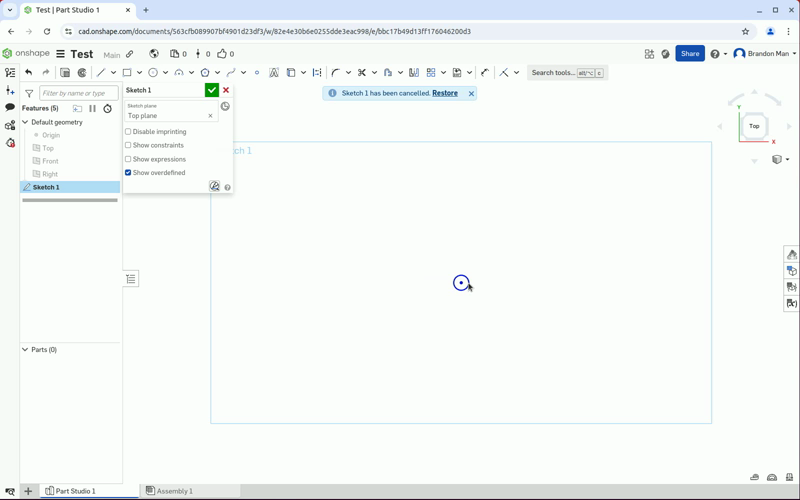
mouse_move(459, 289)
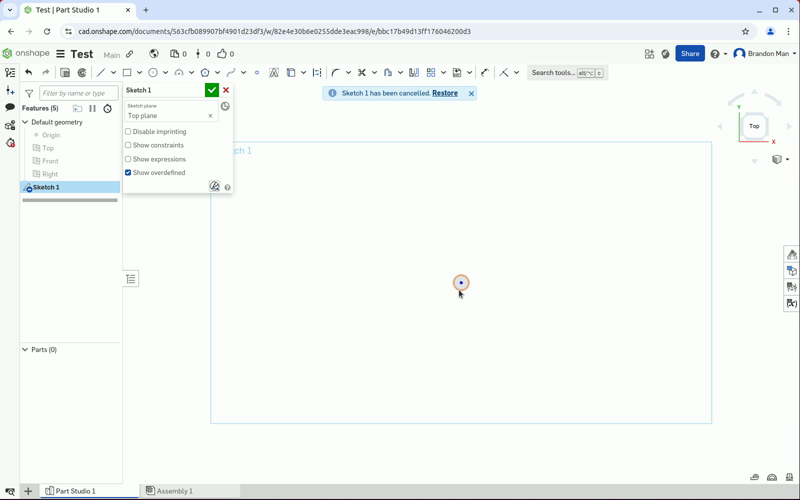
scroll(6)
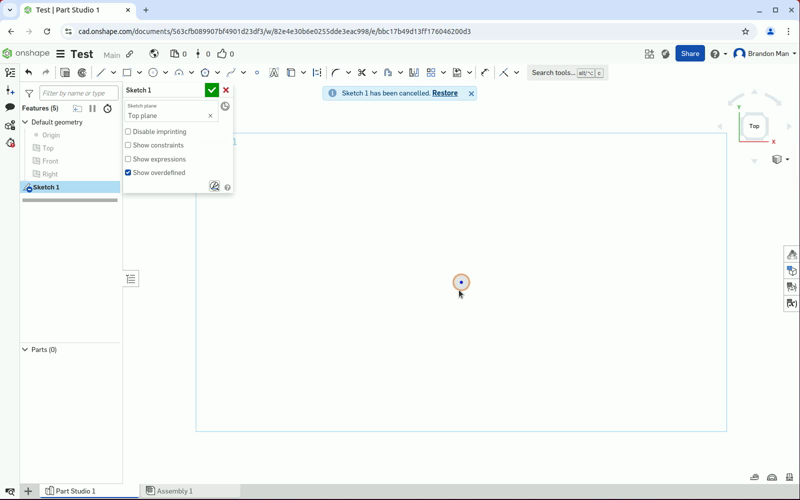
scroll(6)
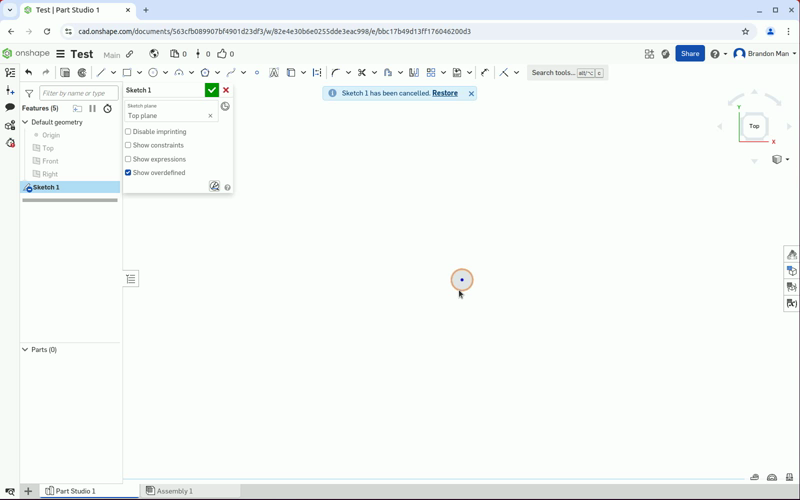
scroll(6)
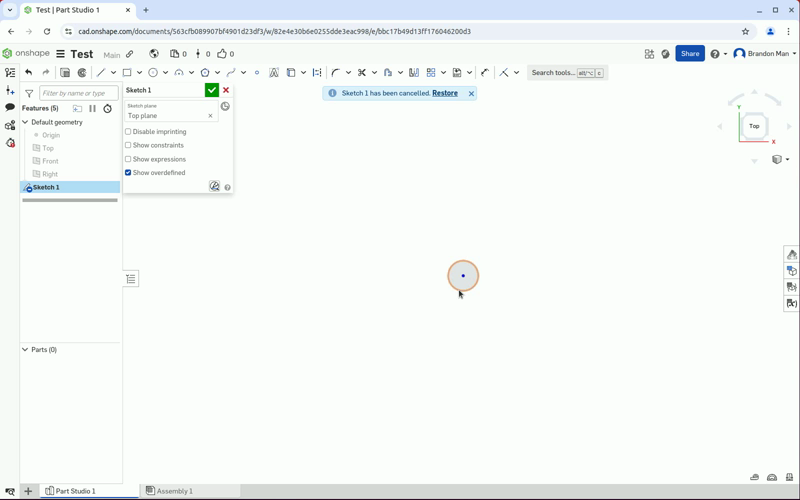
scroll(6)
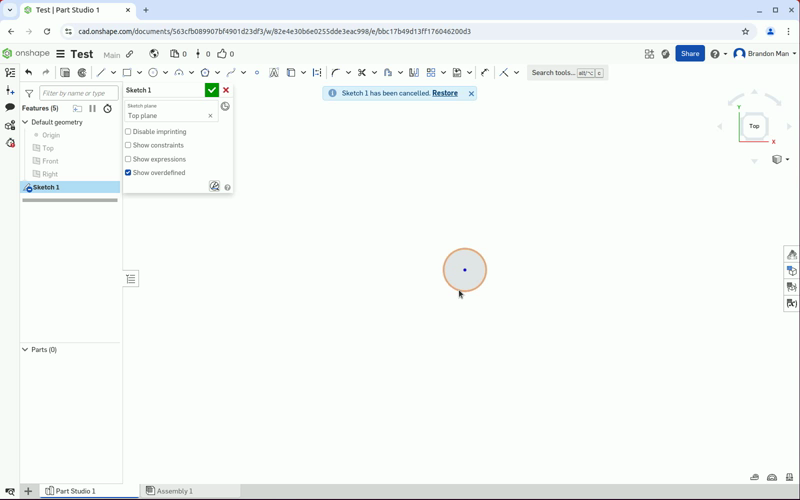
scroll(6)
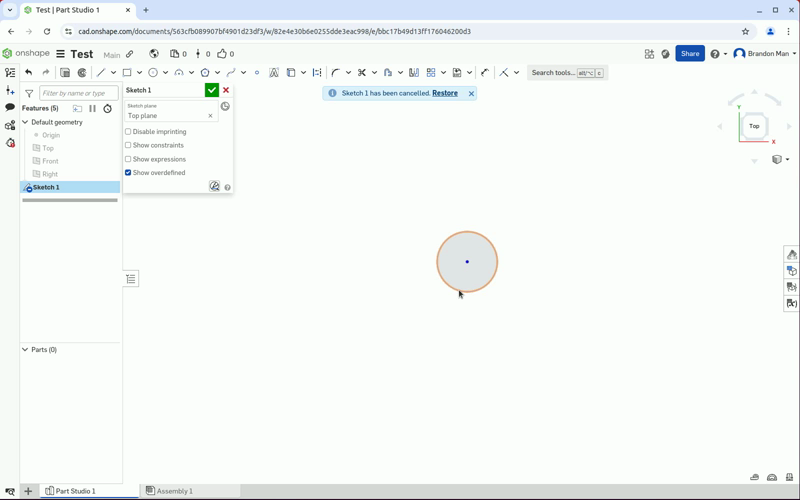
scroll(6)
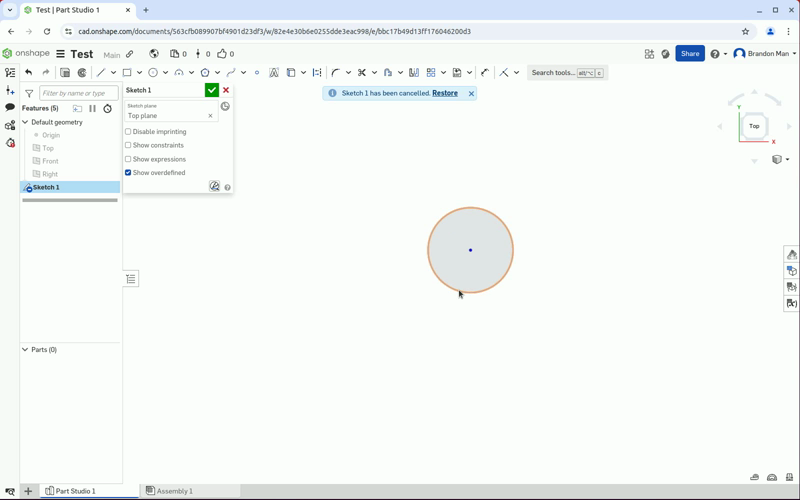
scroll(6)
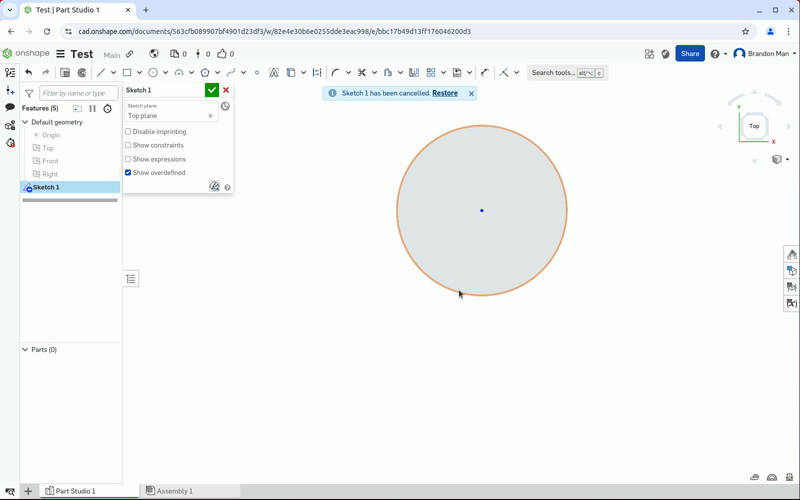
click(459, 289)
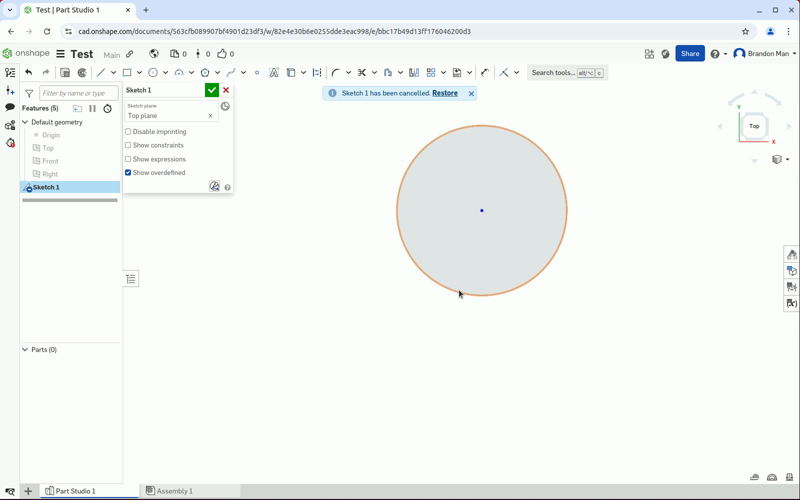
scroll(-6)
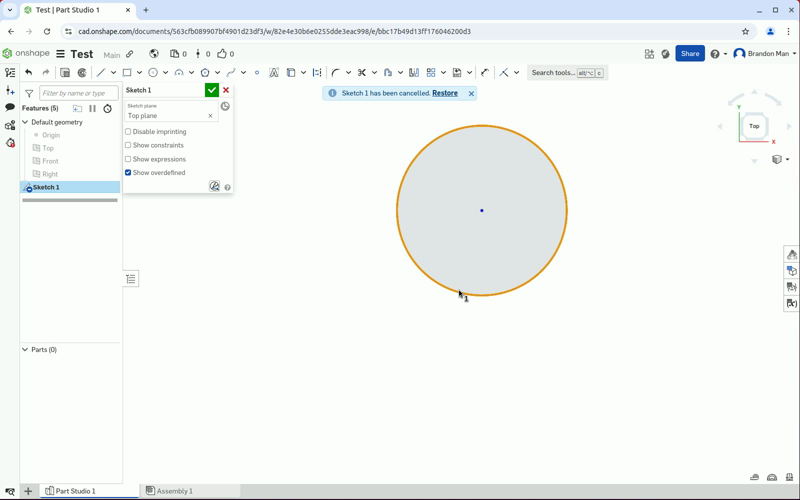
scroll(-6)
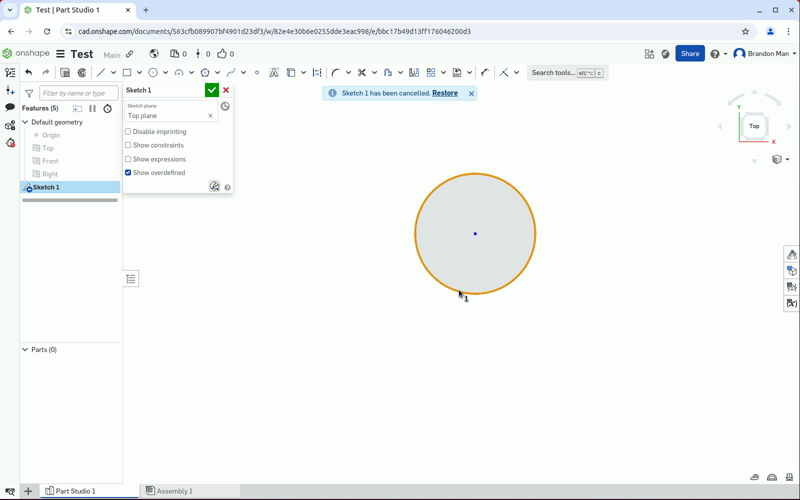
scroll(-6)
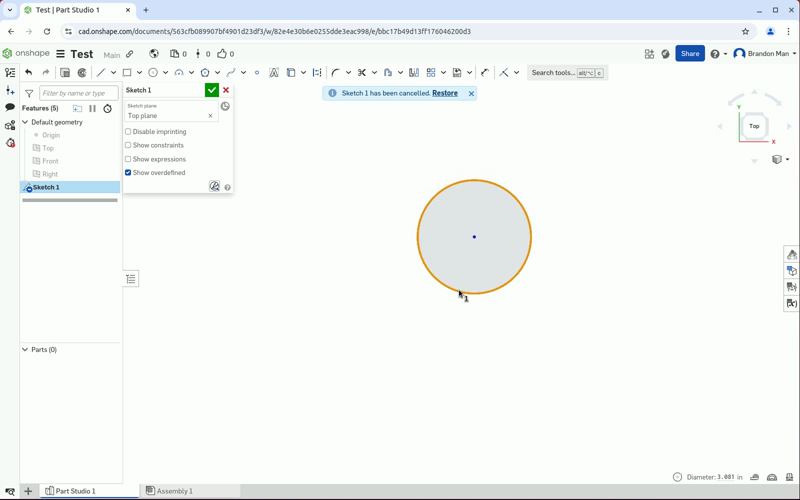
scroll(-6)
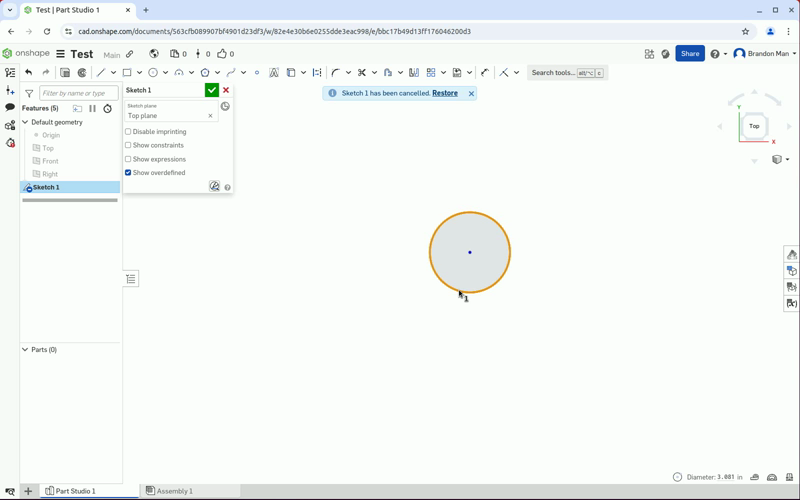
scroll(-6)
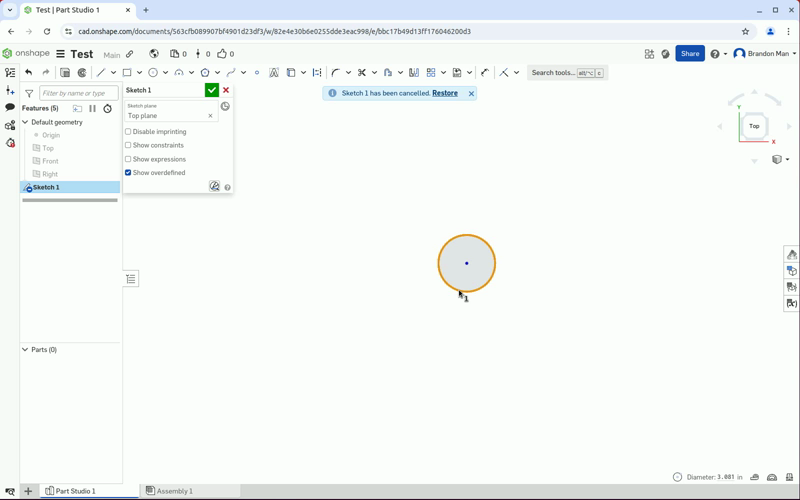
scroll(-6)
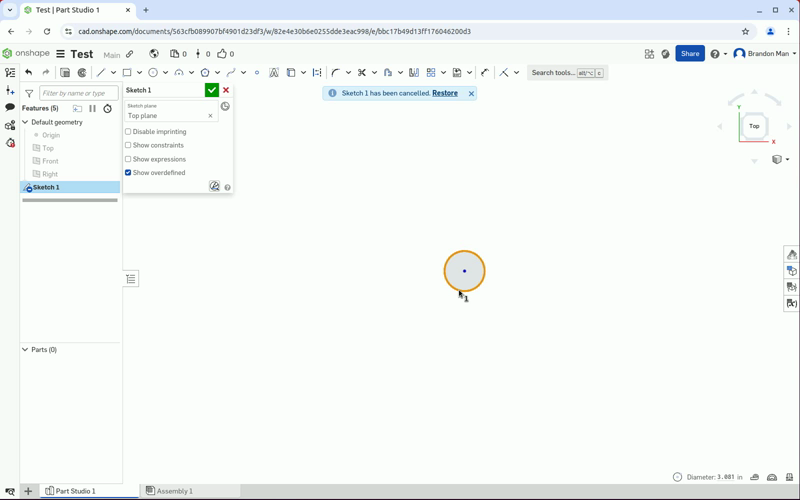
scroll(-6)
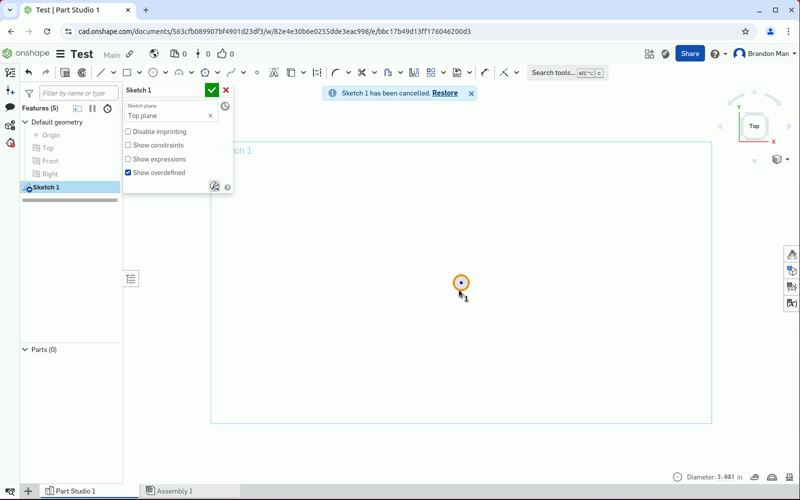
mouse_move(73, 352)
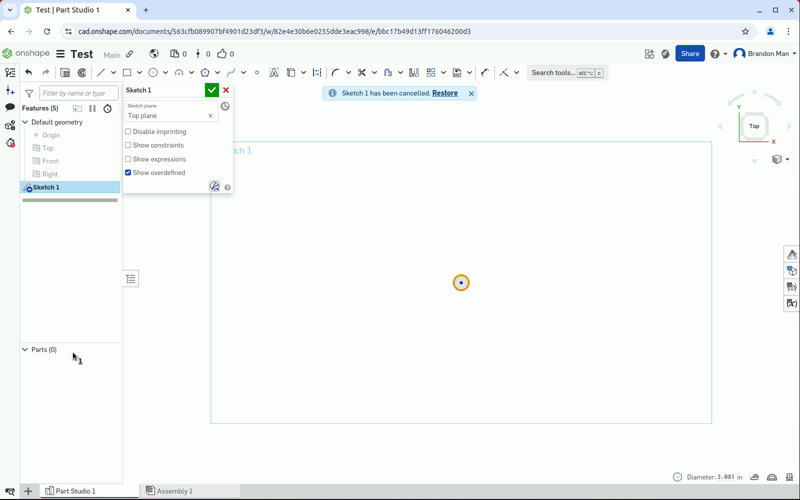
key(shift+y)
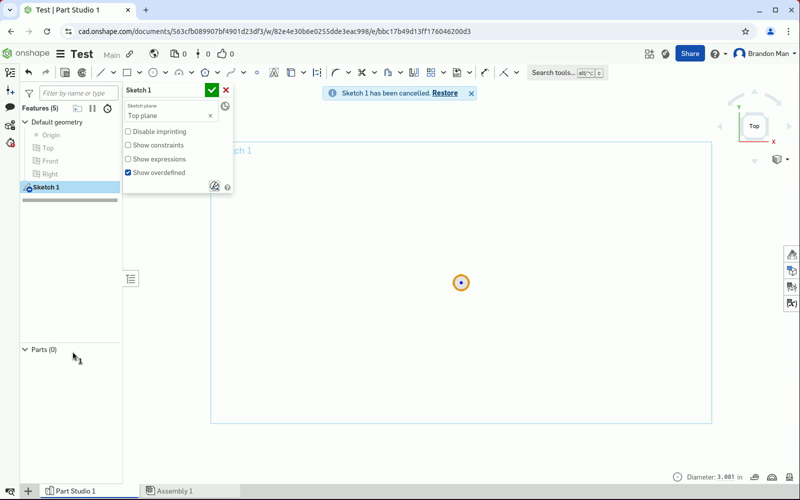
key(shift+e)
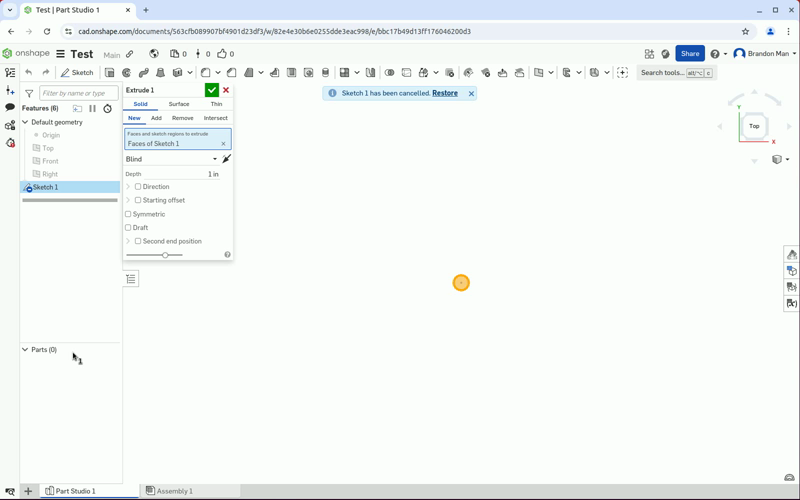
mouse_move(143, 106)
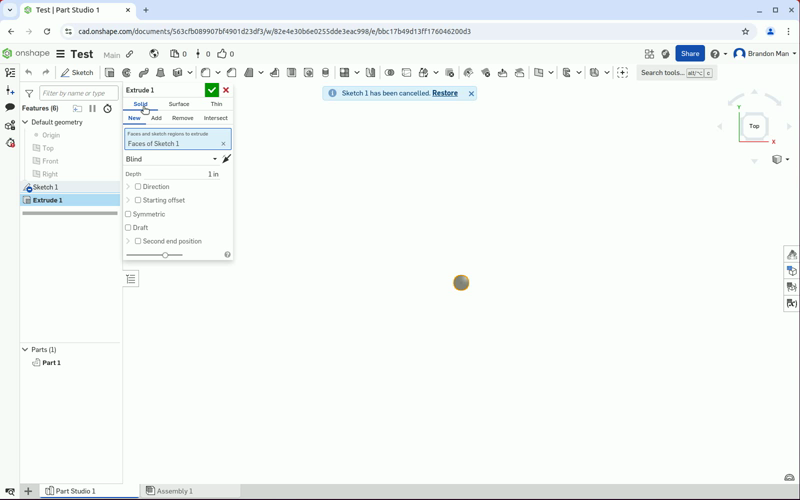
click(143, 106)
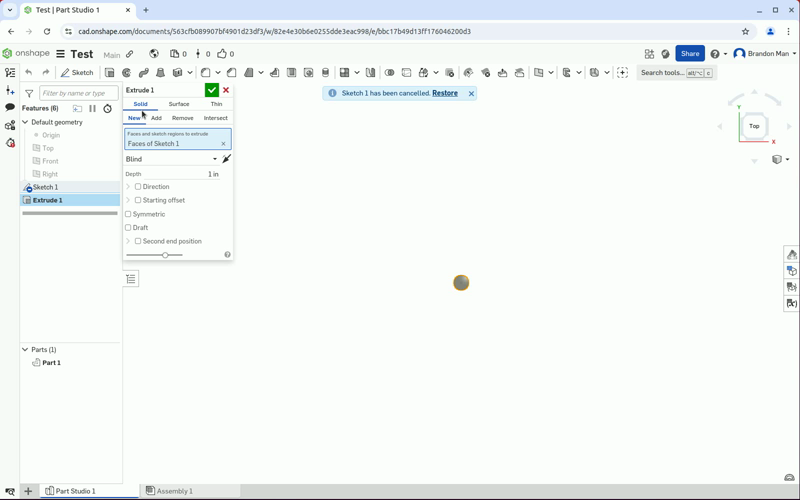
mouse_move(137, 120)
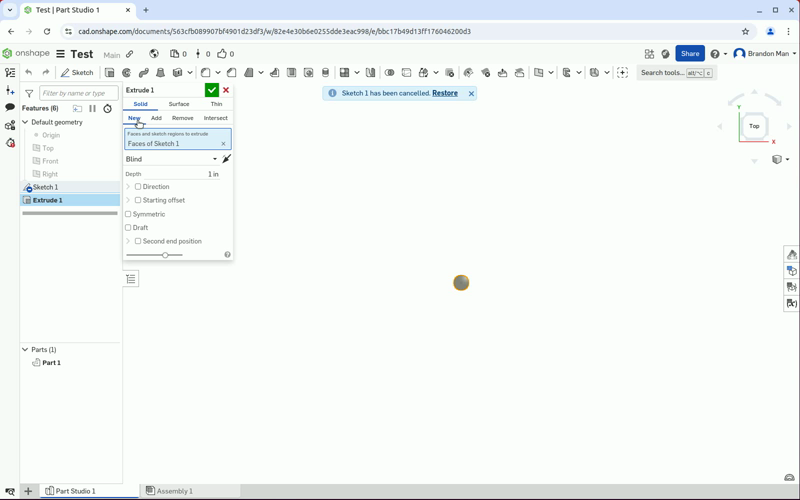
click(137, 120)
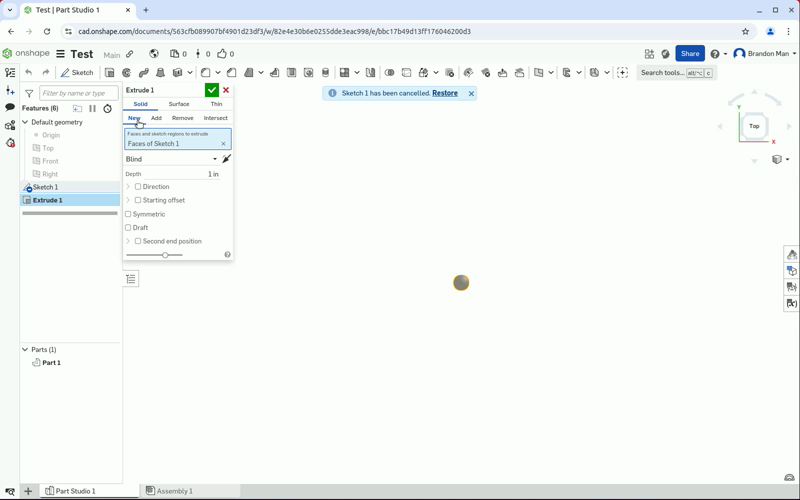
key(tab, 4)
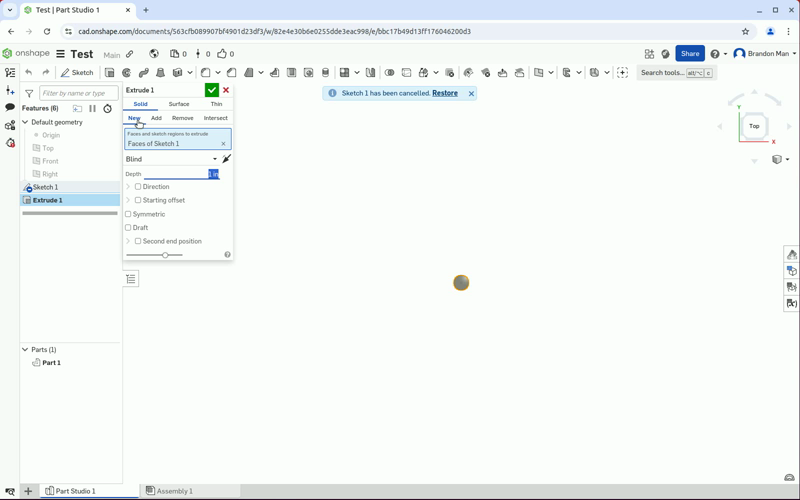
text(23.108)
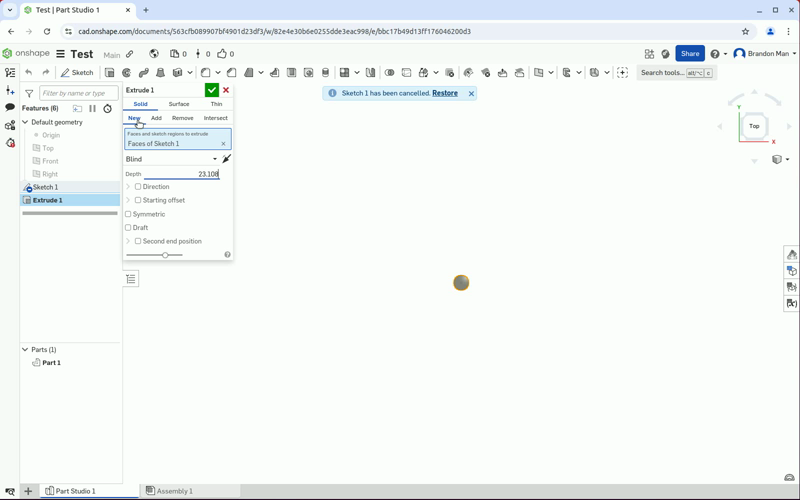
key(enter)
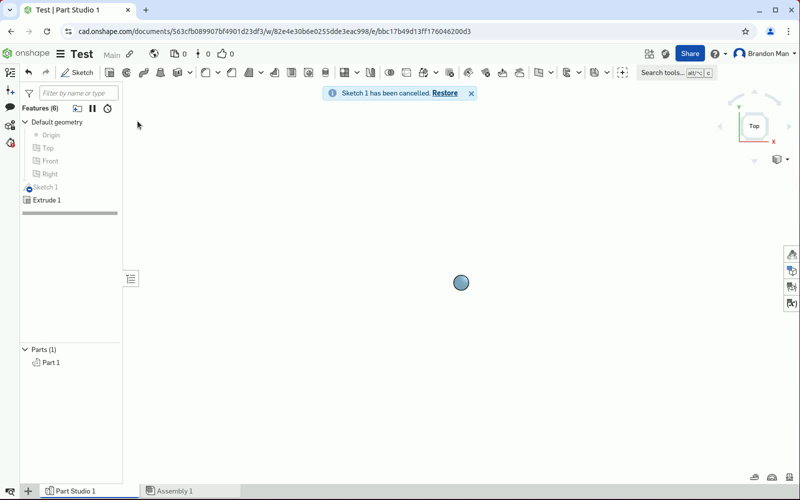
key(shift+h)
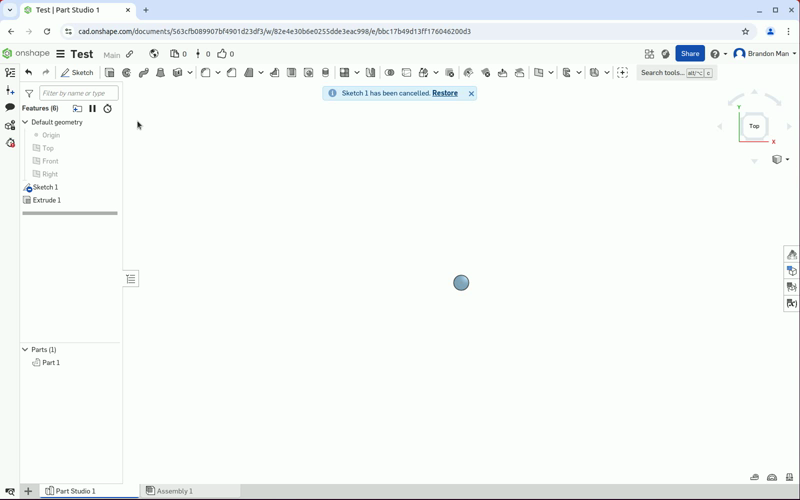
key(shift+h)
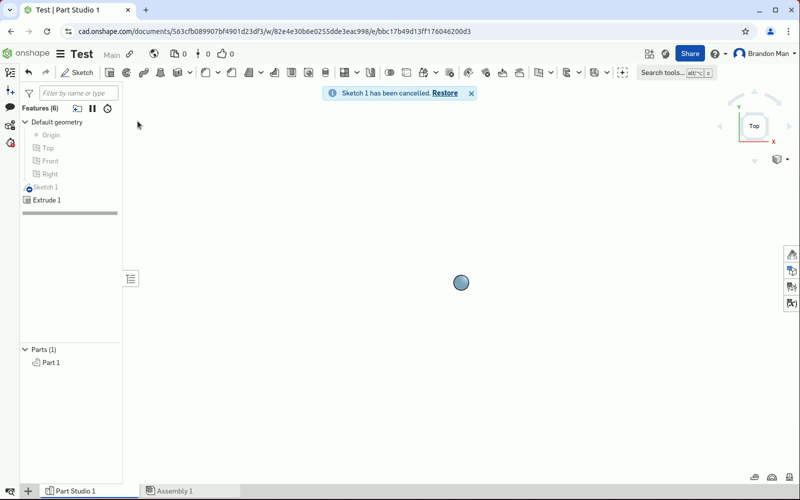
mouse_move(73, 189)
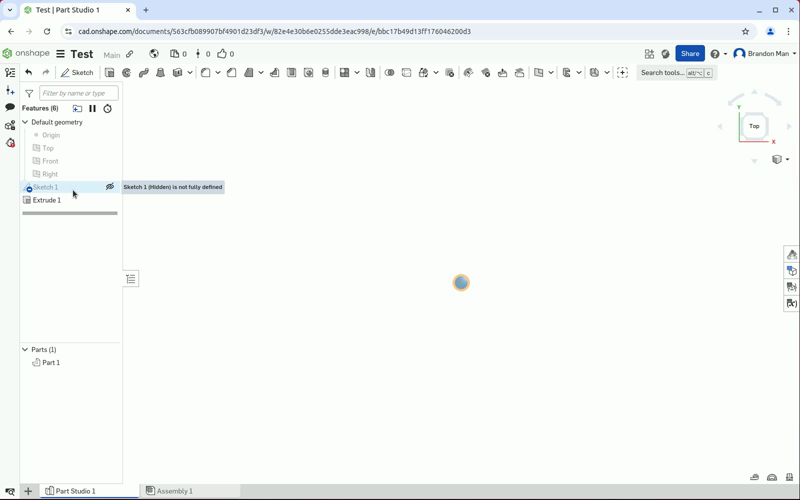
click(73, 189)
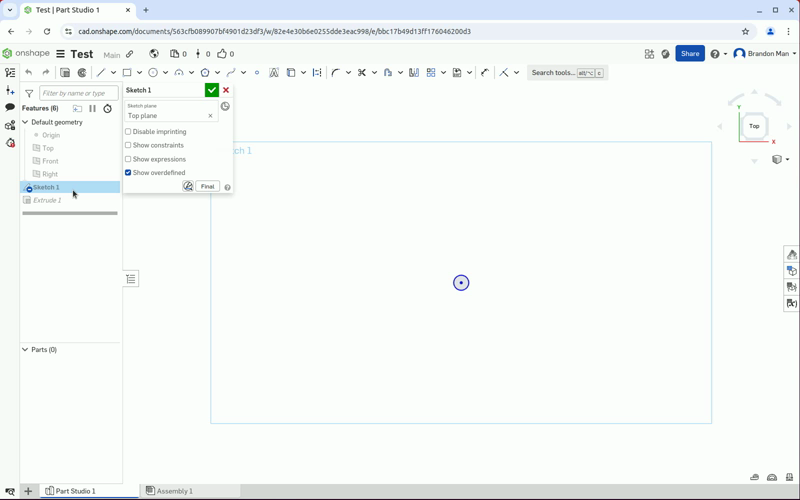
mouse_move(229, 92)
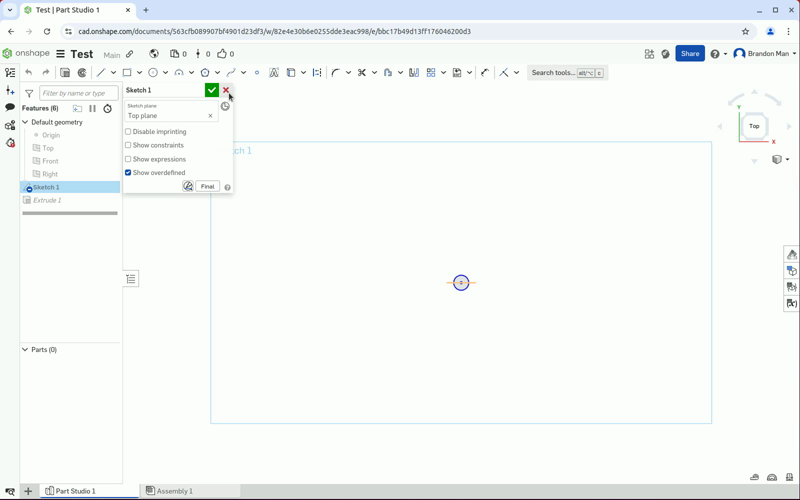
click(229, 92)
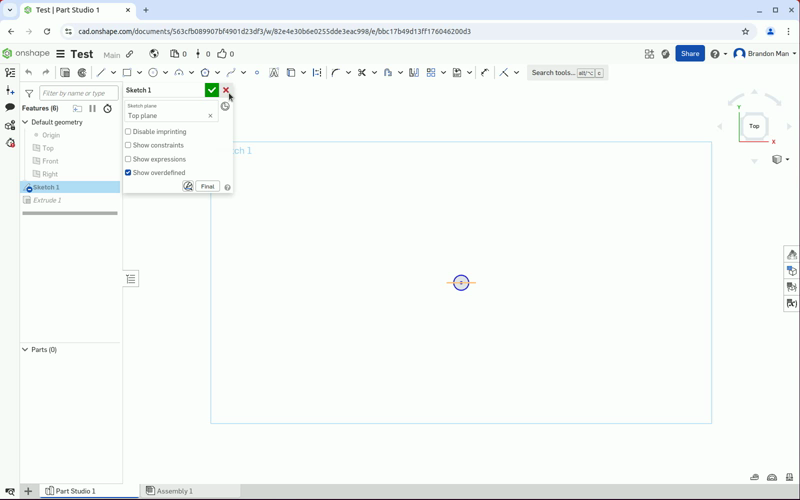
key(shift+s)
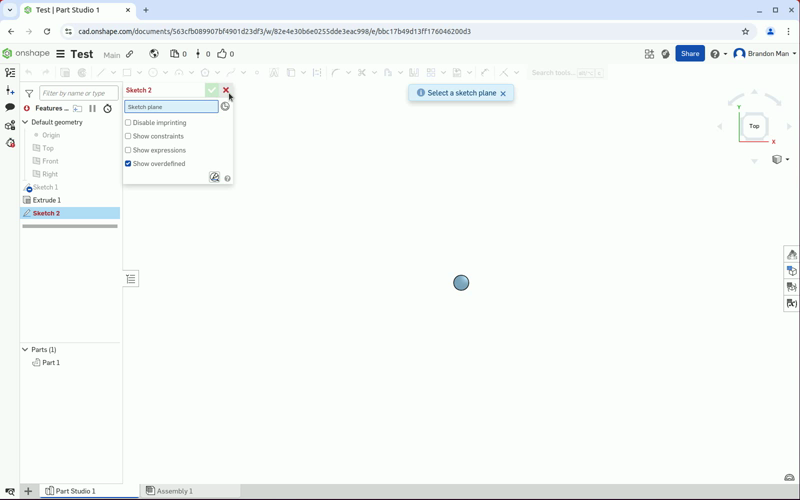
mouse_move(73, 150)
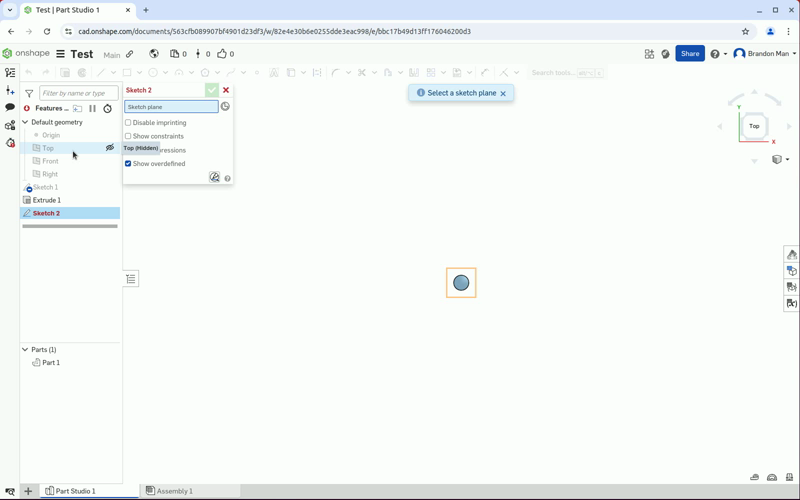
click(73, 150)
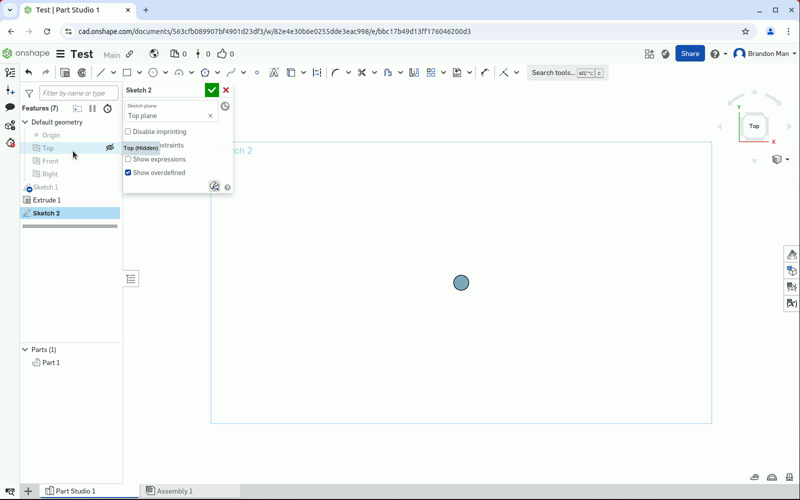
mouse_move(73, 352)
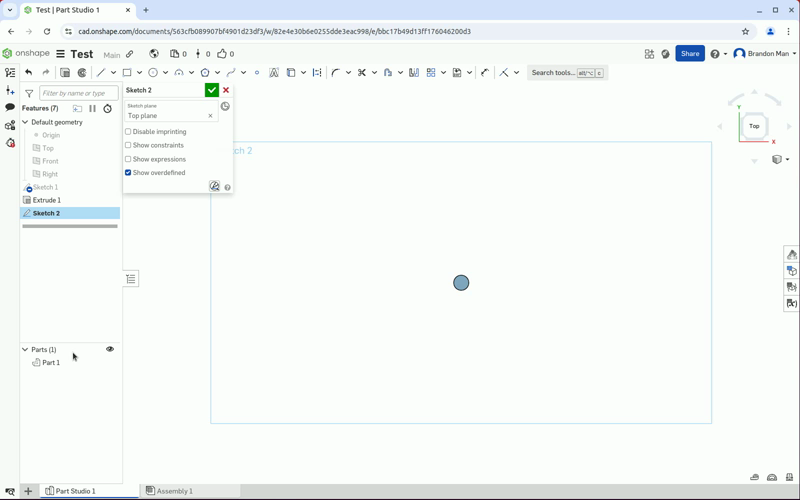
key(y)
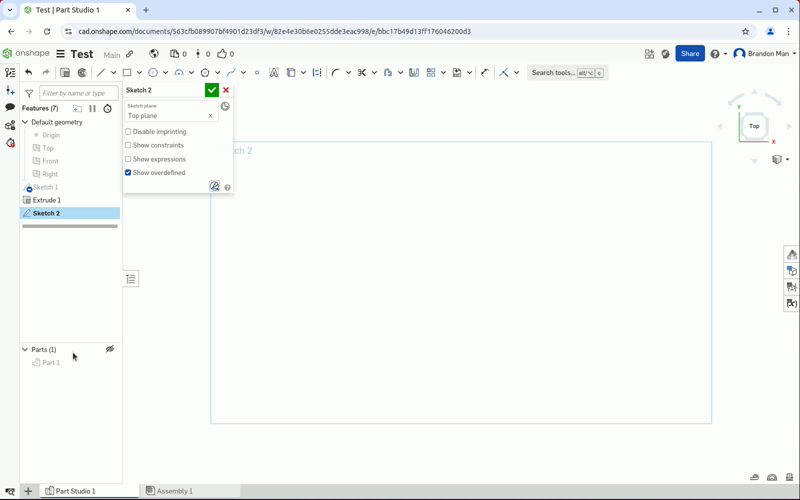
key(c)
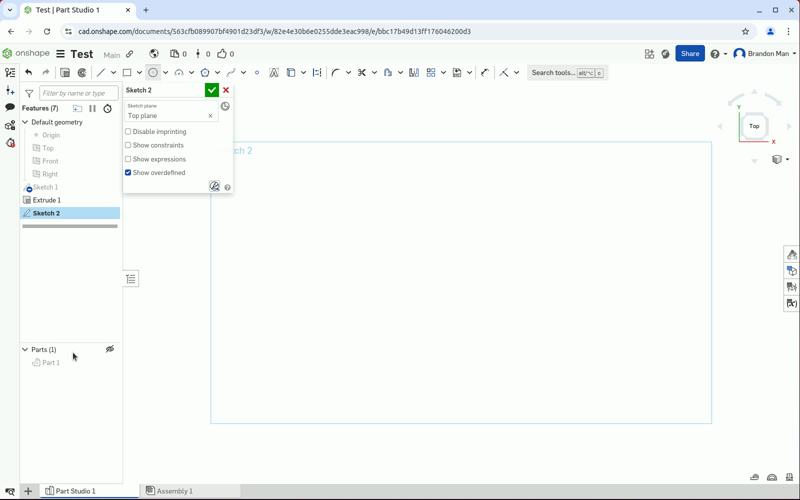
key_down(shift)
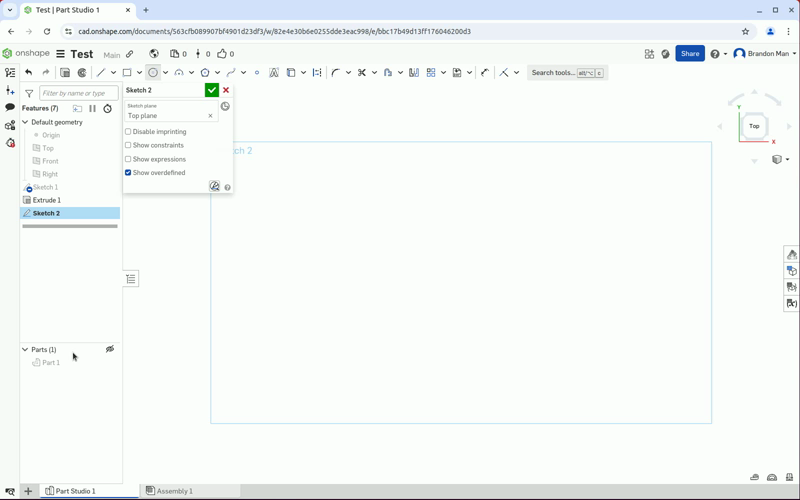
mouse_move(461, 282)
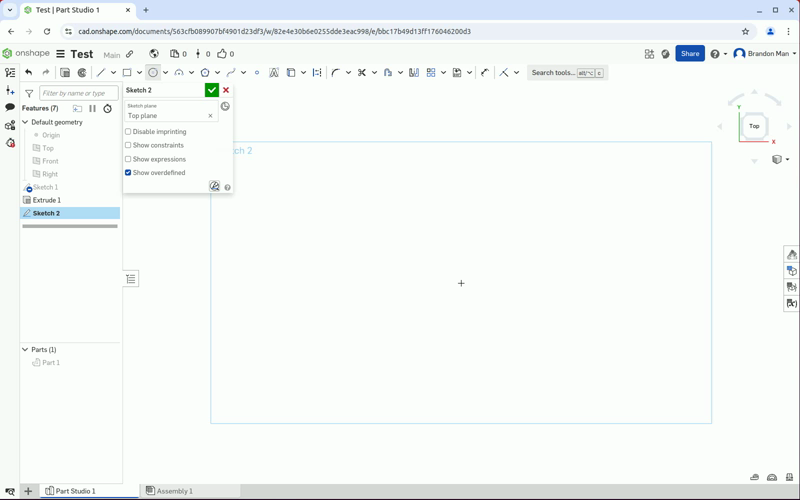
click(461, 282)
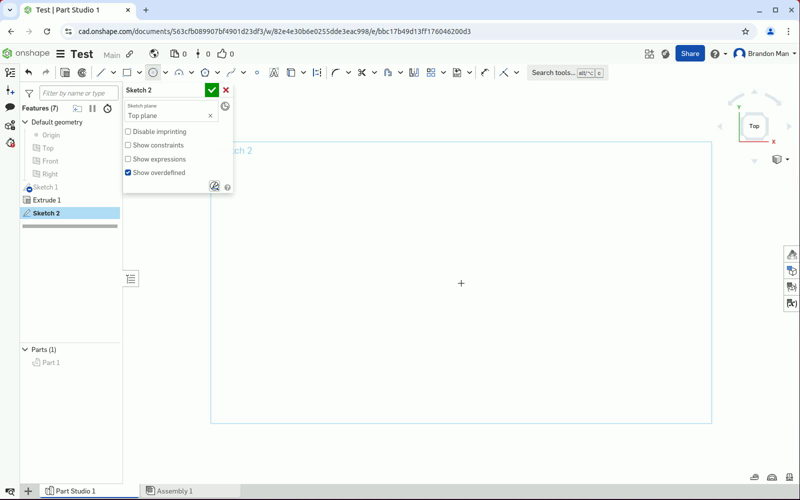
key_up(shift)
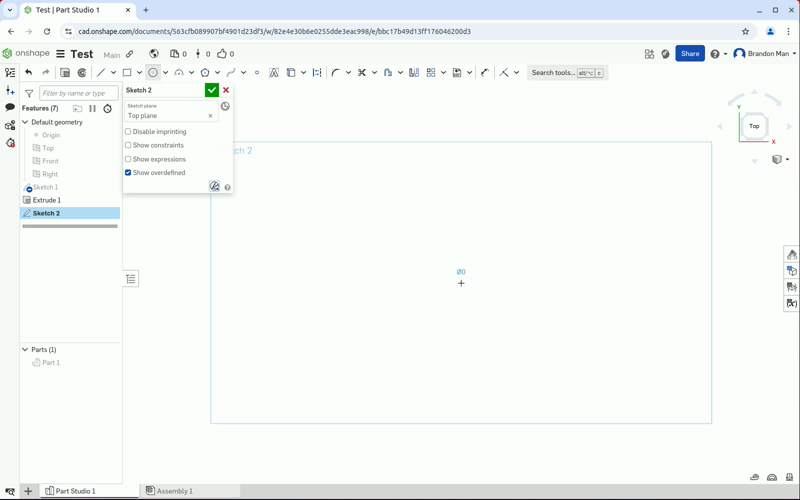
mouse_move(468, 282)
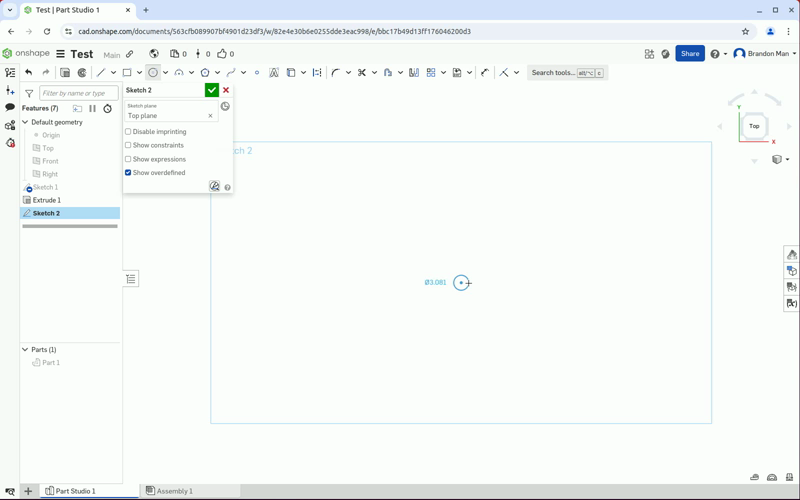
click(468, 282)
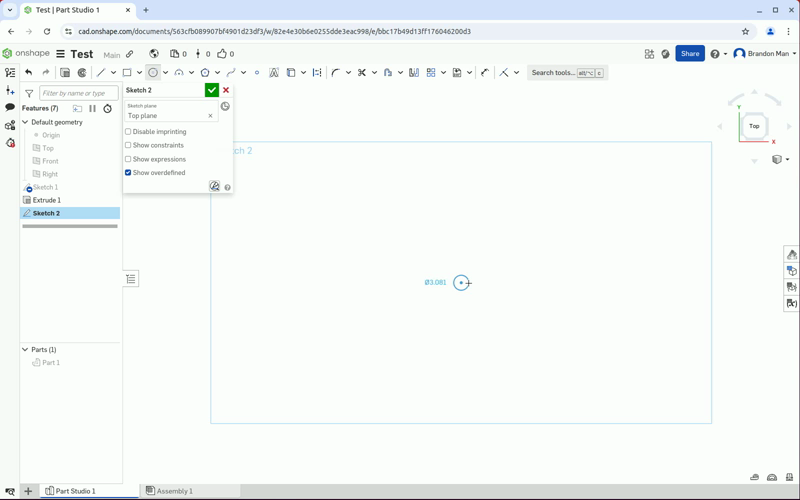
key(esc)
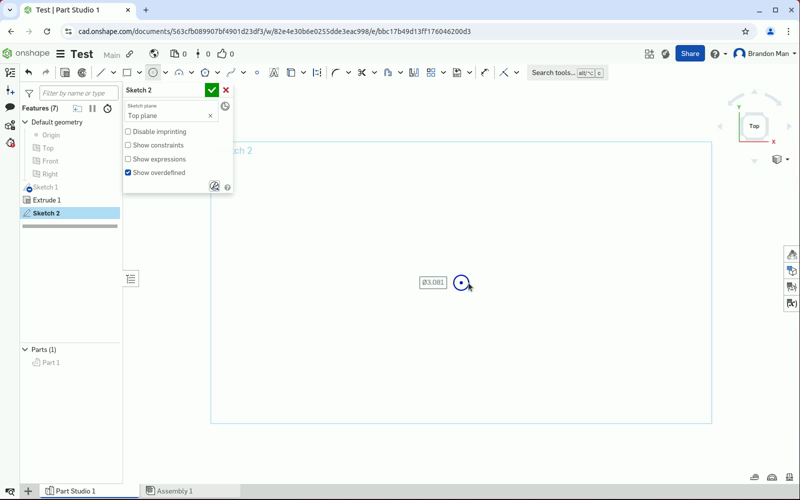
mouse_move(457, 280)
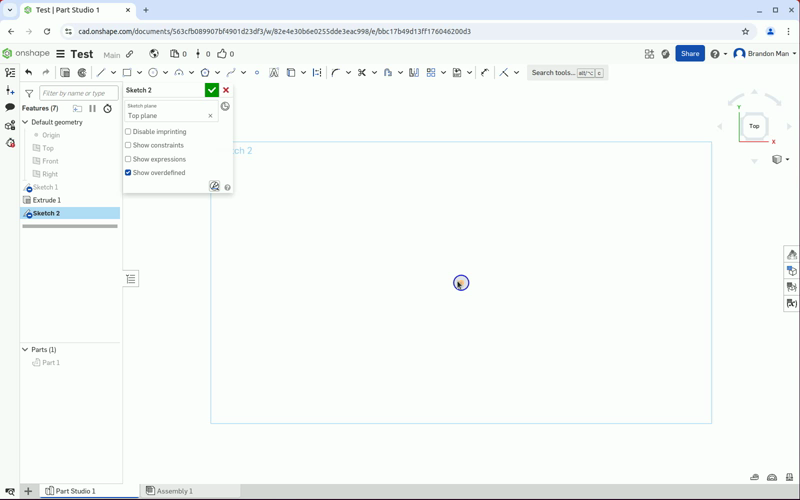
scroll(6)
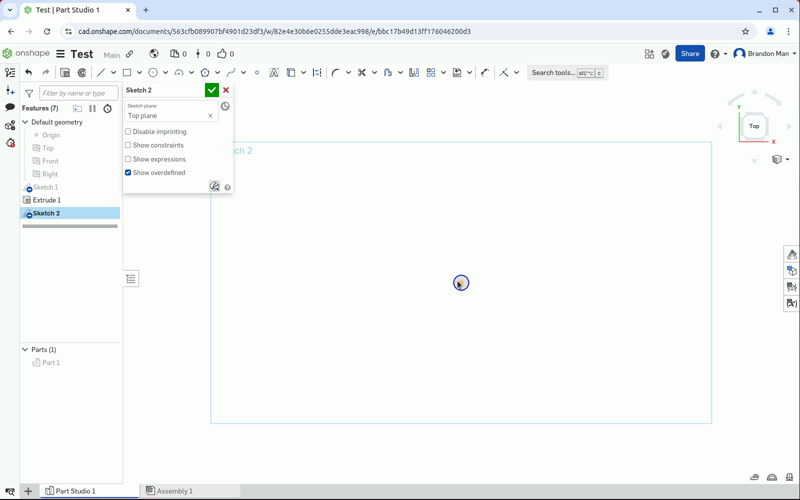
scroll(6)
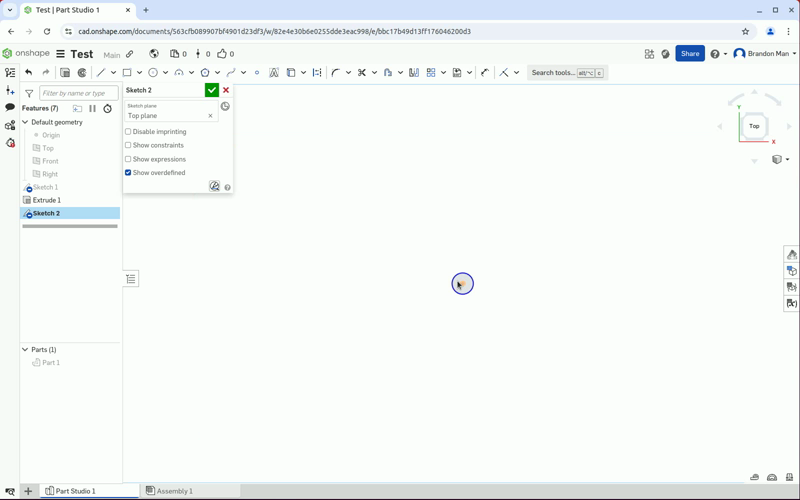
scroll(6)
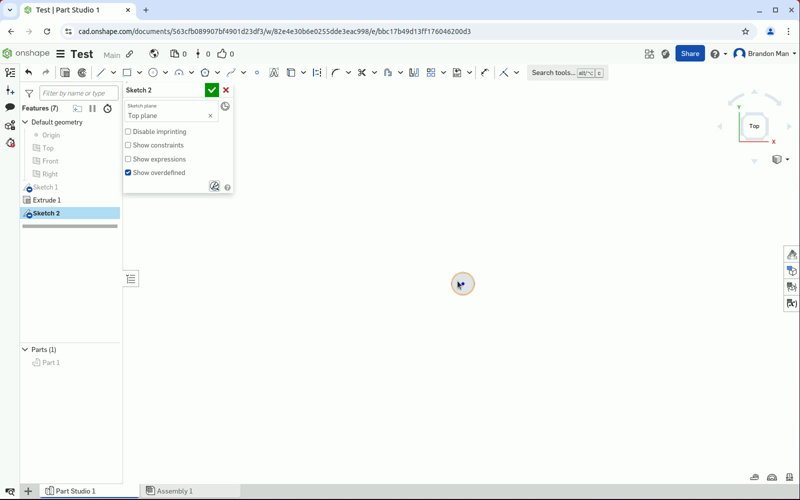
scroll(6)
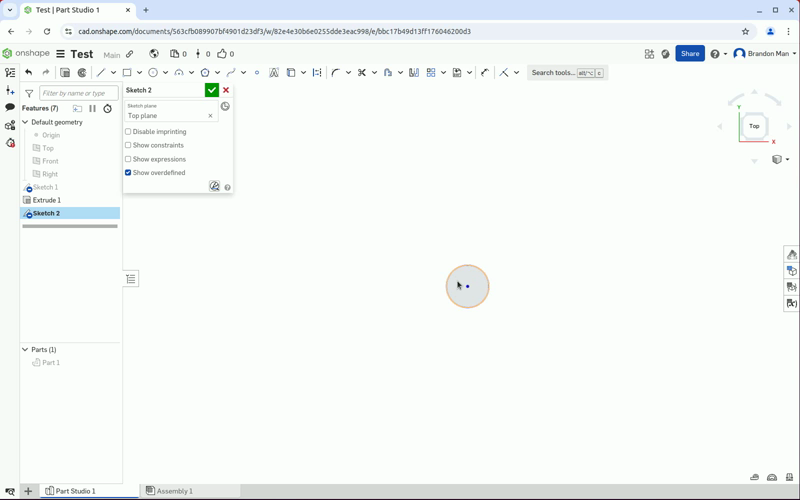
scroll(6)
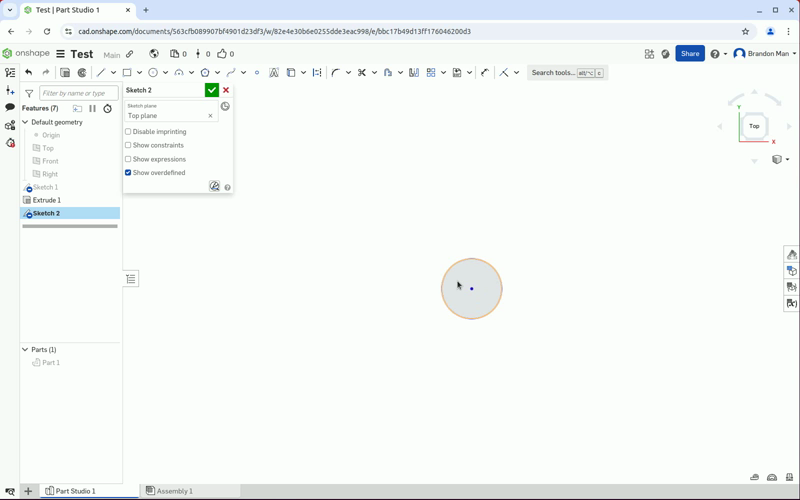
scroll(6)
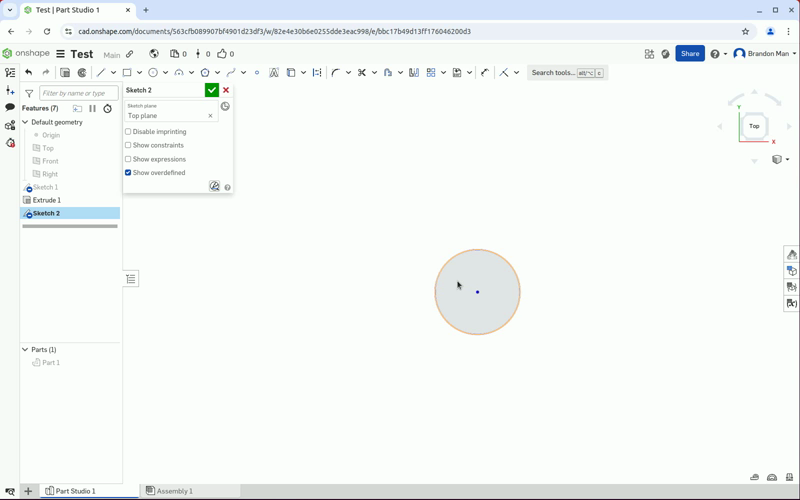
scroll(6)
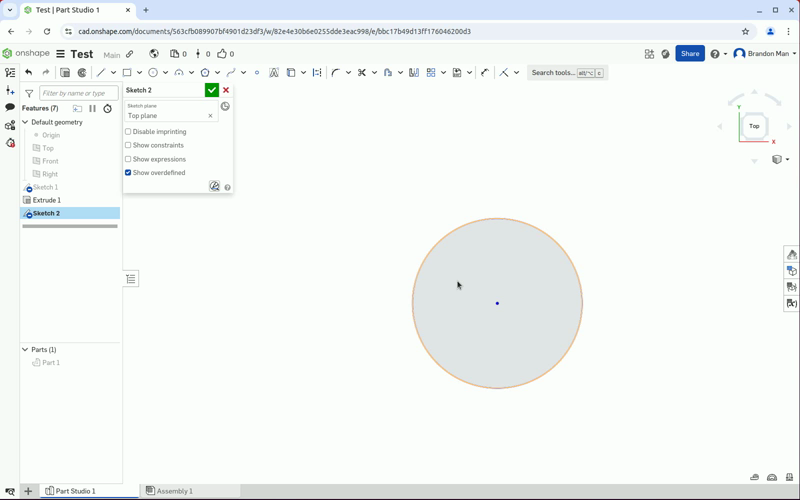
click(457, 280)
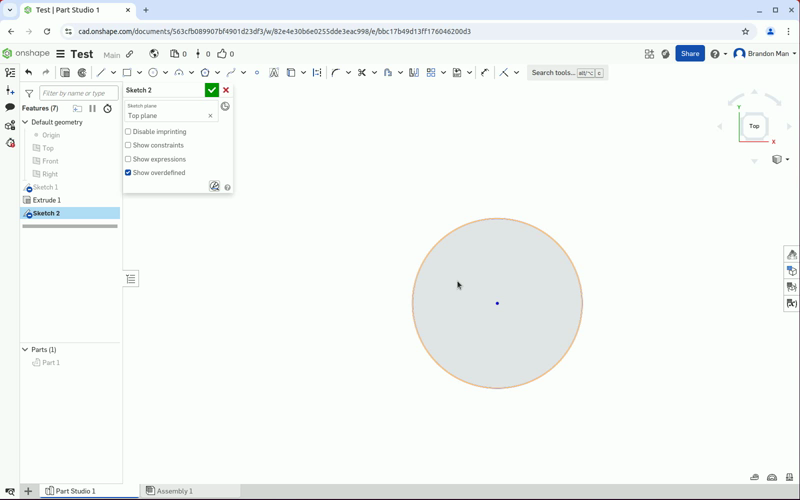
scroll(-6)
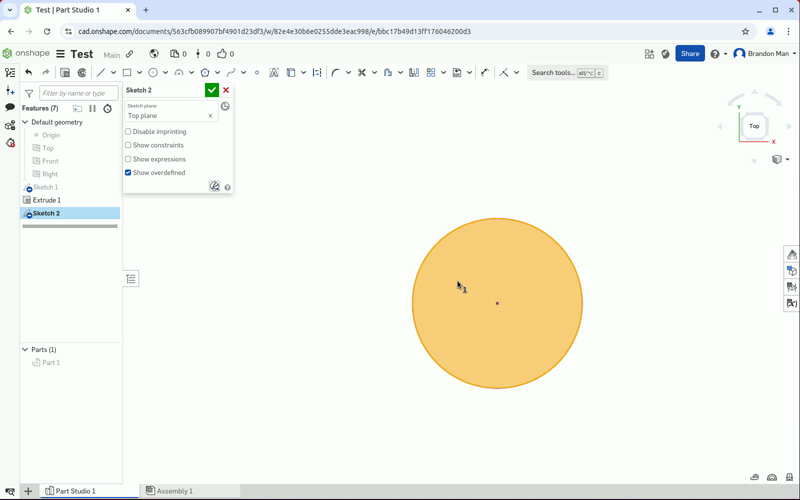
scroll(-6)
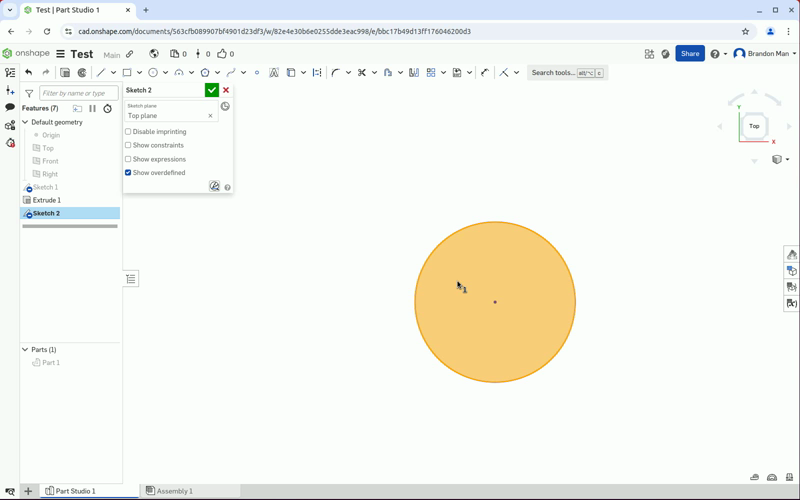
scroll(-6)
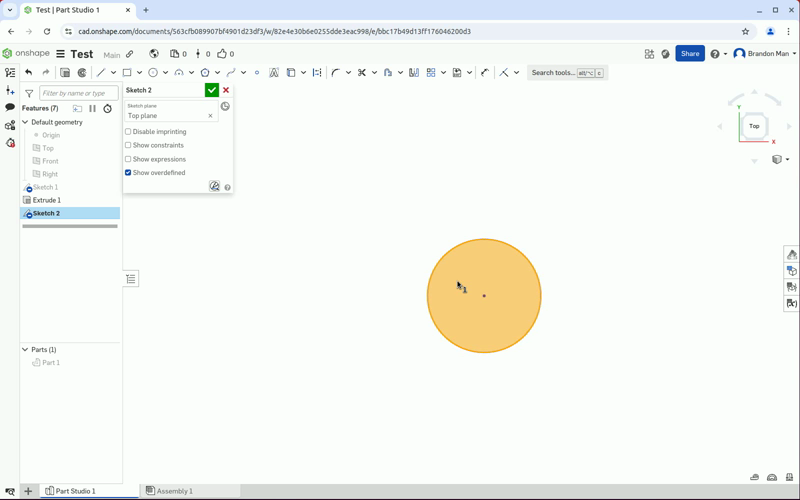
scroll(-6)
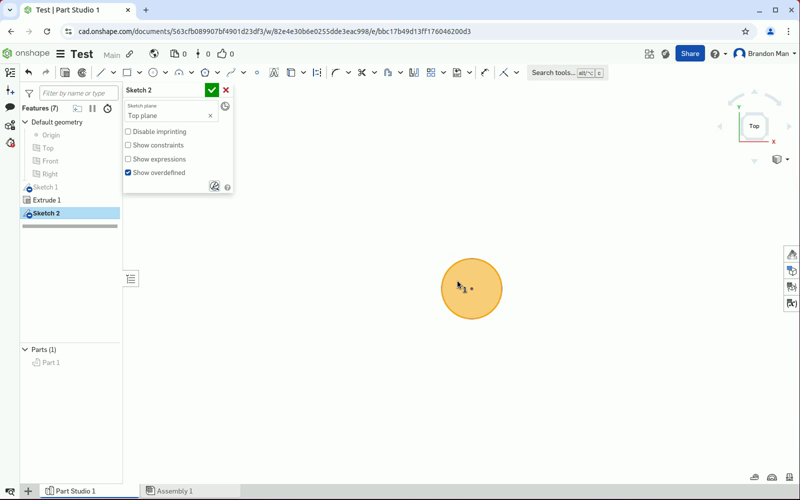
scroll(-6)
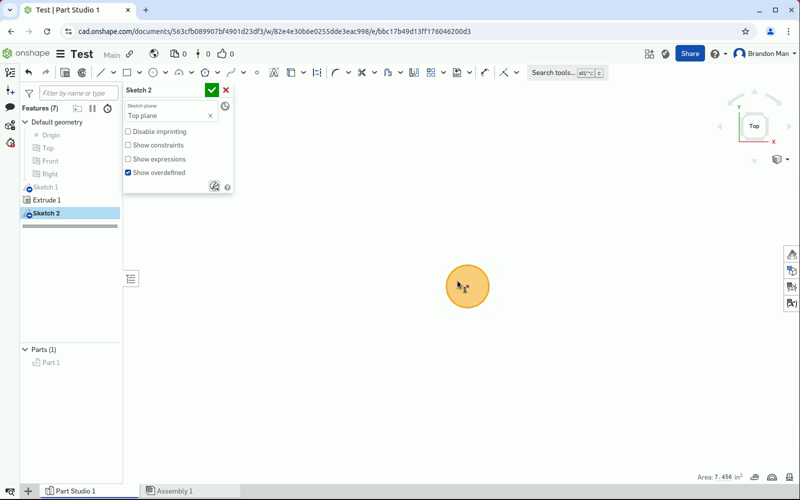
scroll(-6)
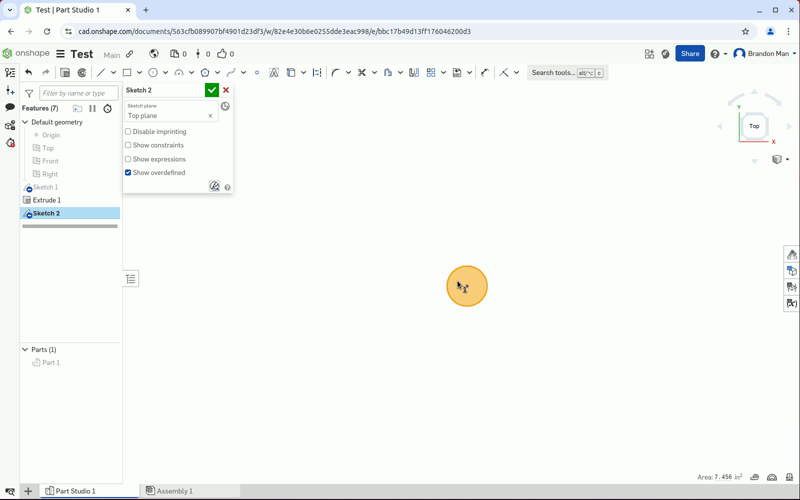
scroll(-6)
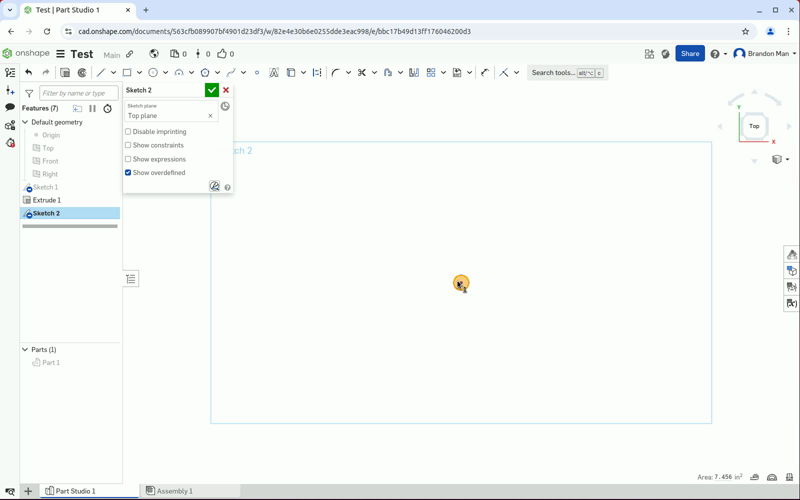
mouse_move(73, 352)
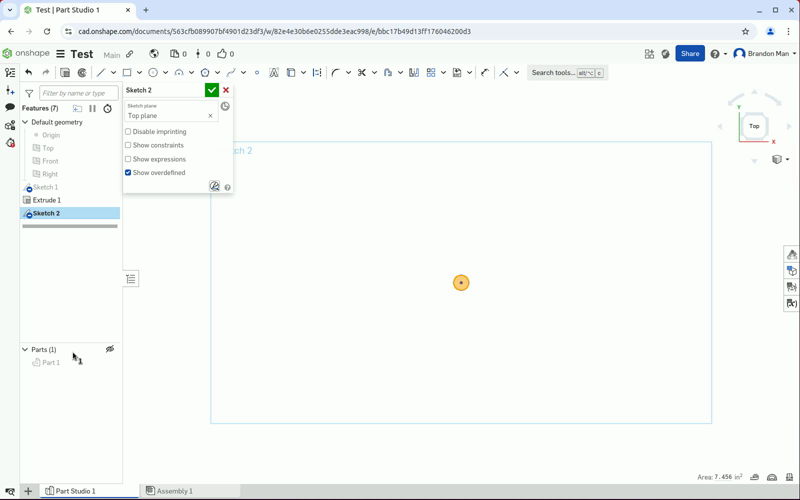
key(shift+y)
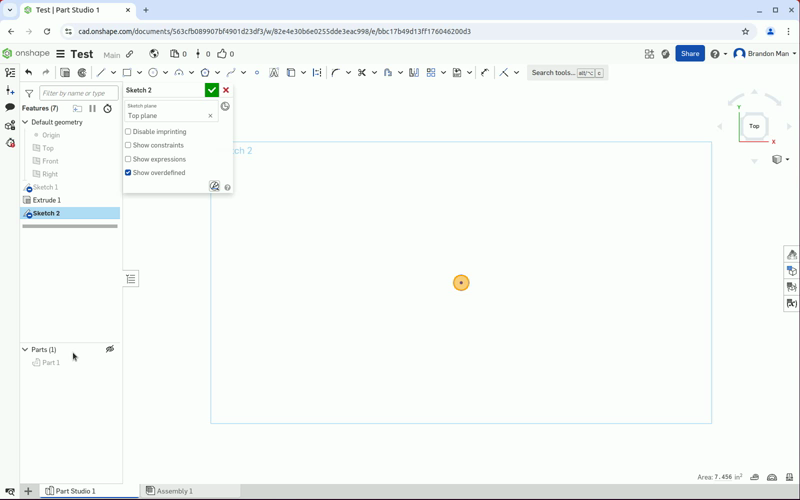
key(shift+e)
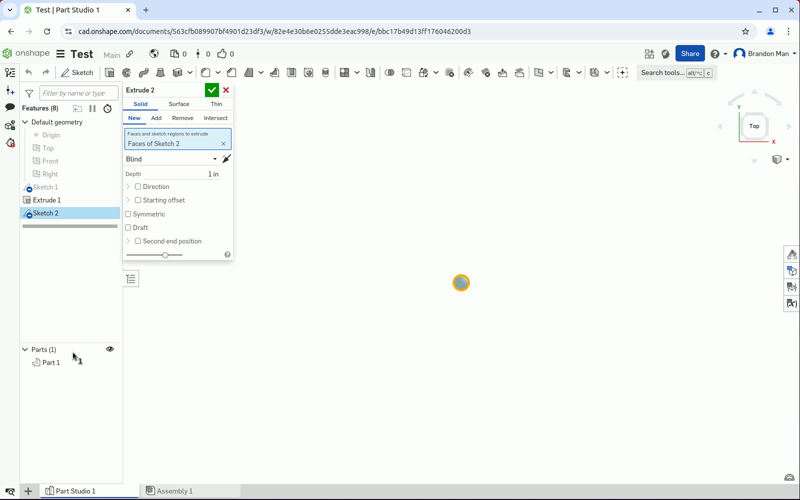
mouse_move(143, 106)
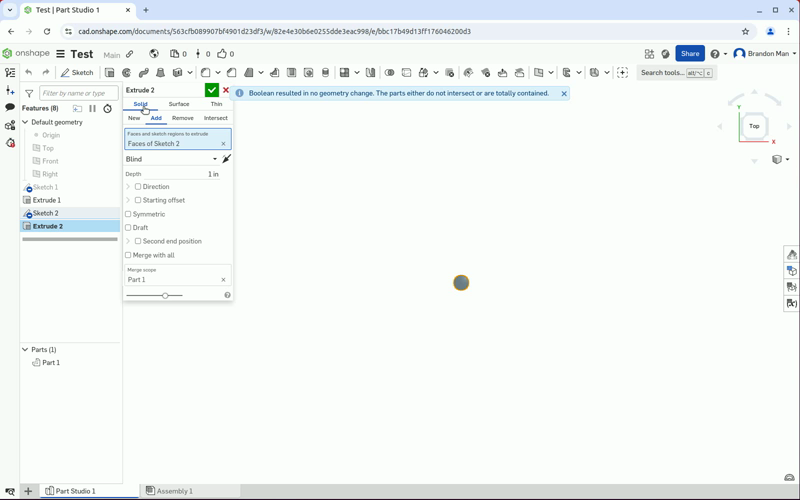
click(143, 106)
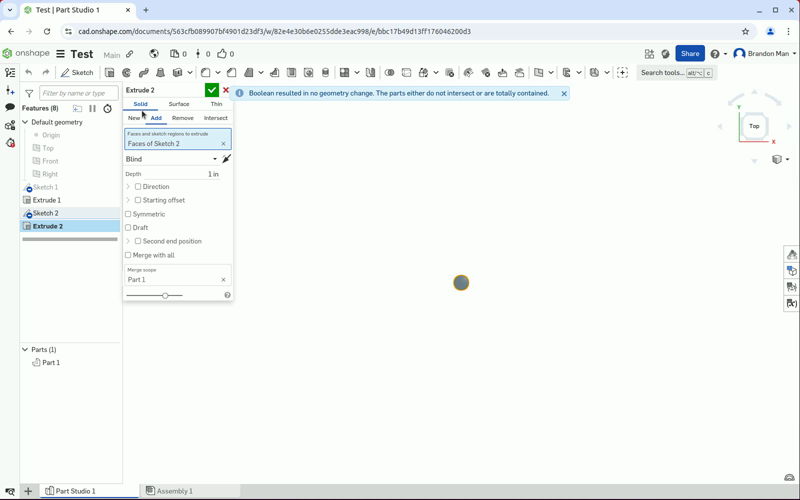
mouse_move(137, 120)
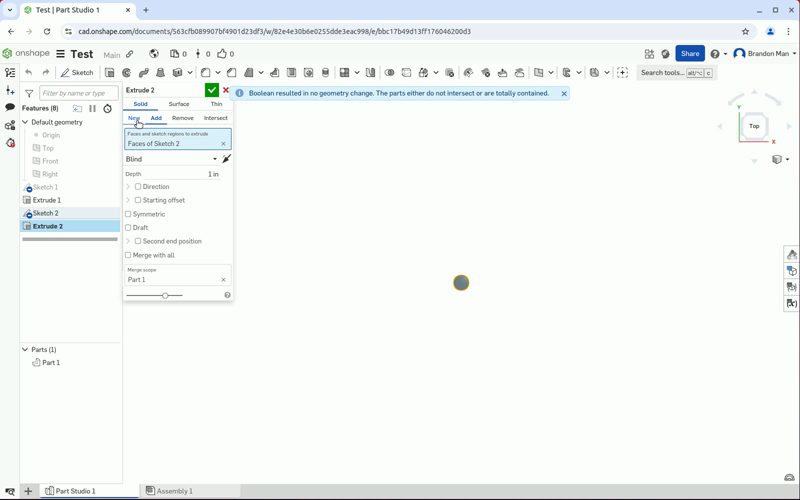
click(137, 120)
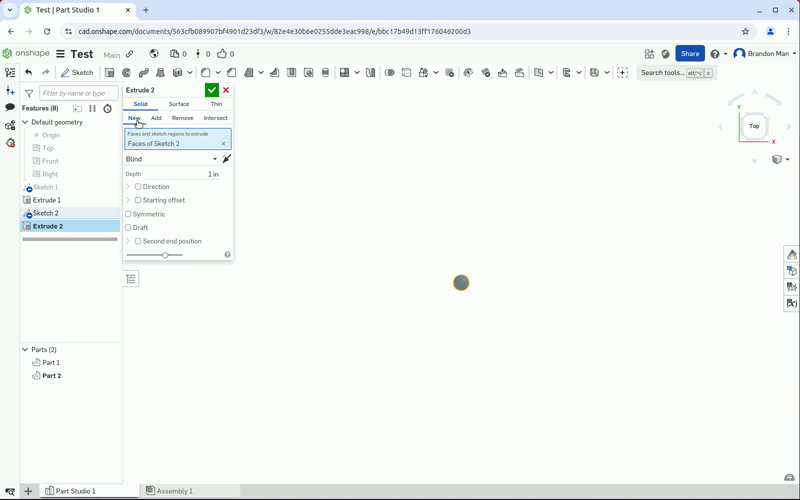
key(tab, 4)
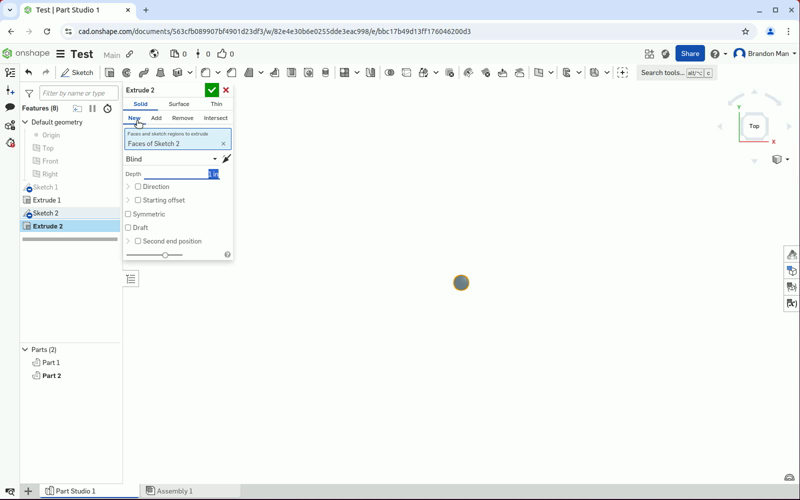
text(23.108)
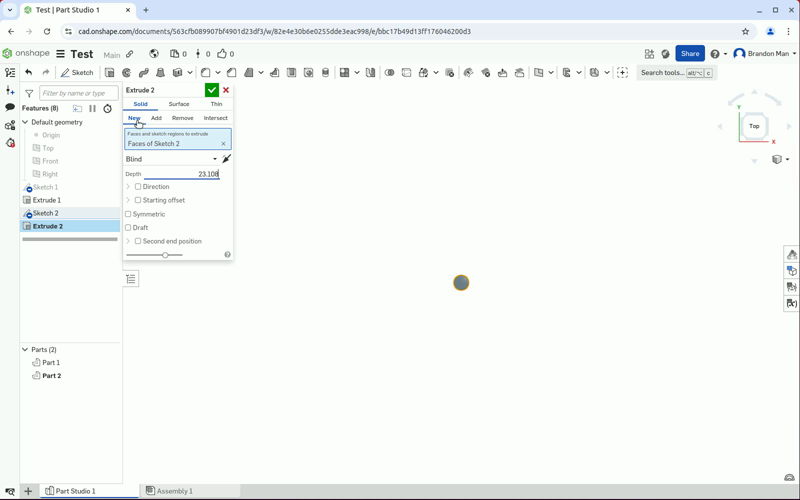
key(enter)
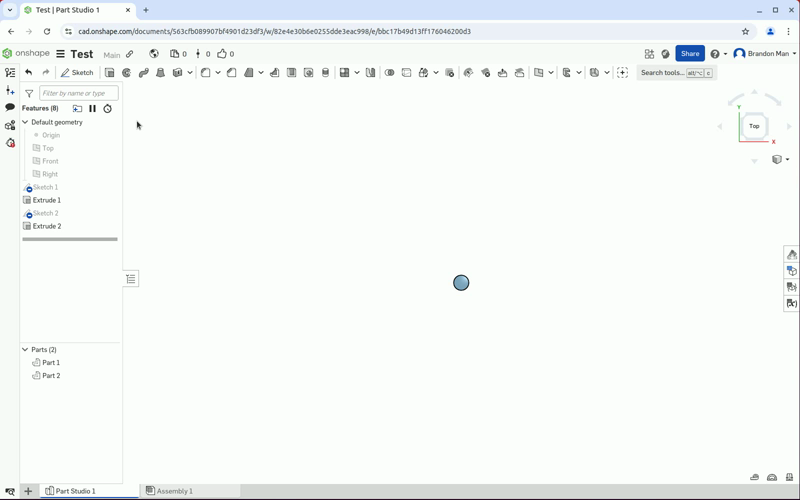
key(shift+h)
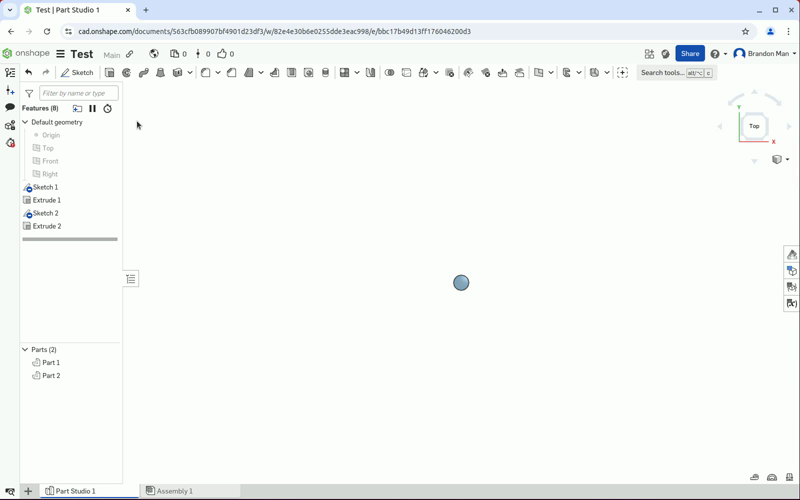
key(shift+h)
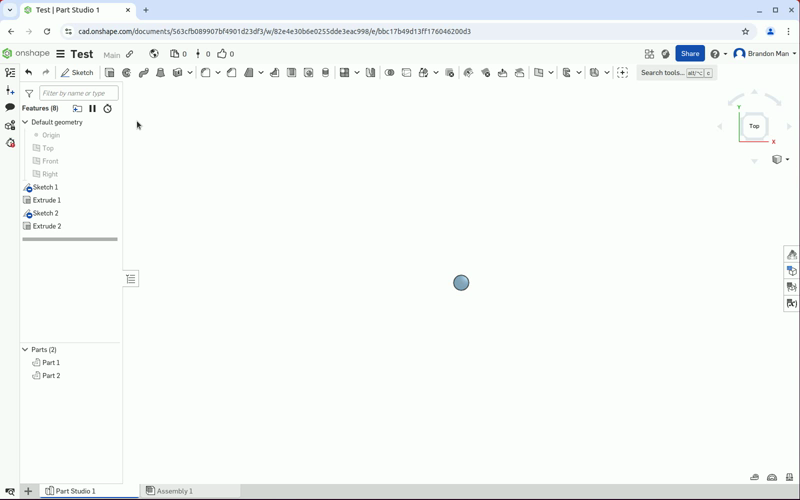
key(shift+7)
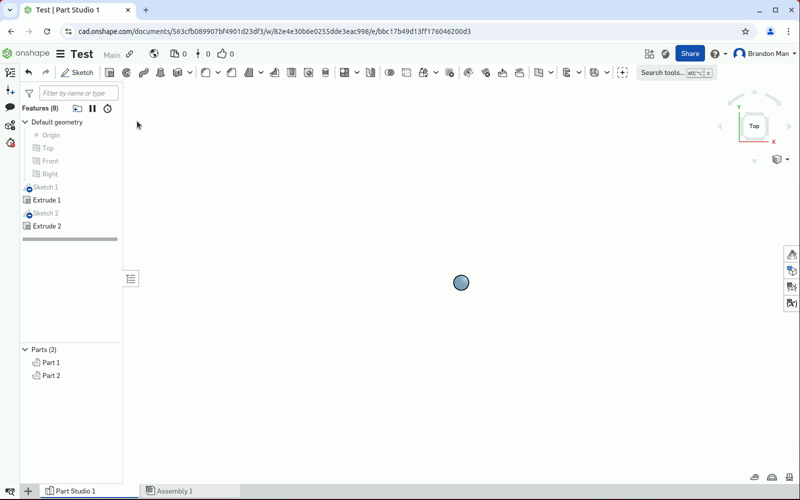
key(up, 3)
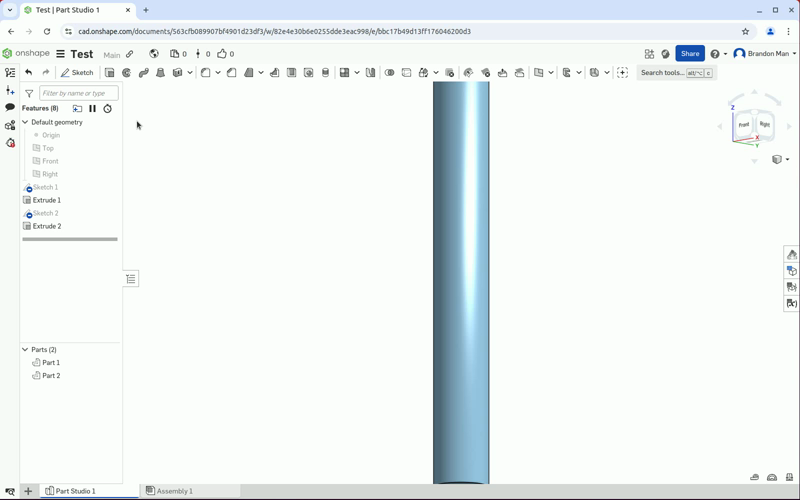
key(left, 3)
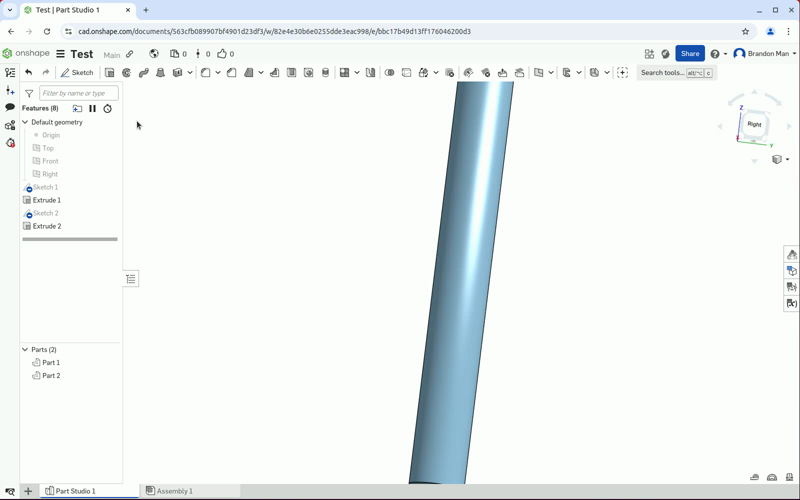
key(right, 3)
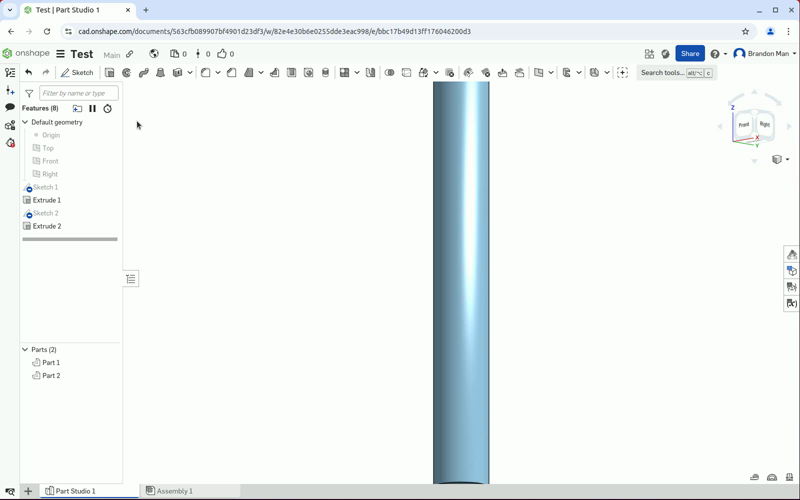
key(down, 3)
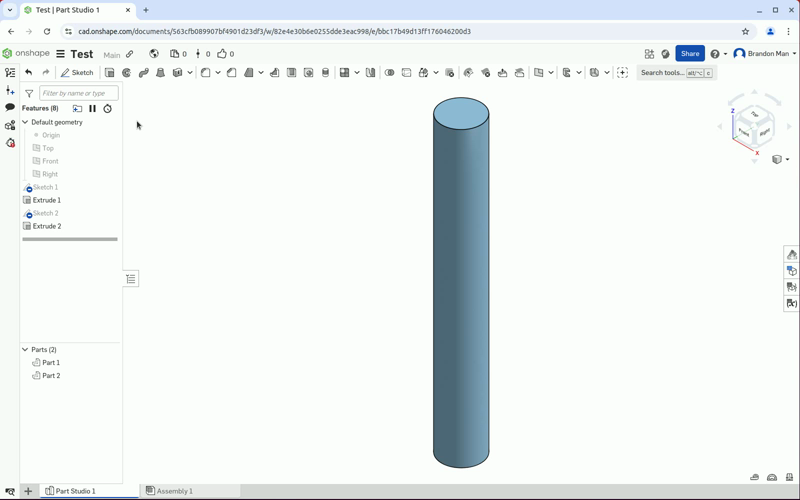
mouse_move(73, 189)
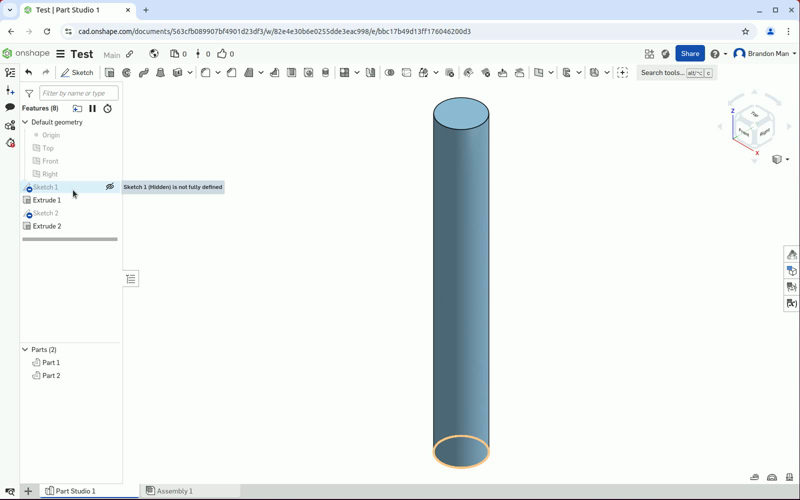
click(73, 189)